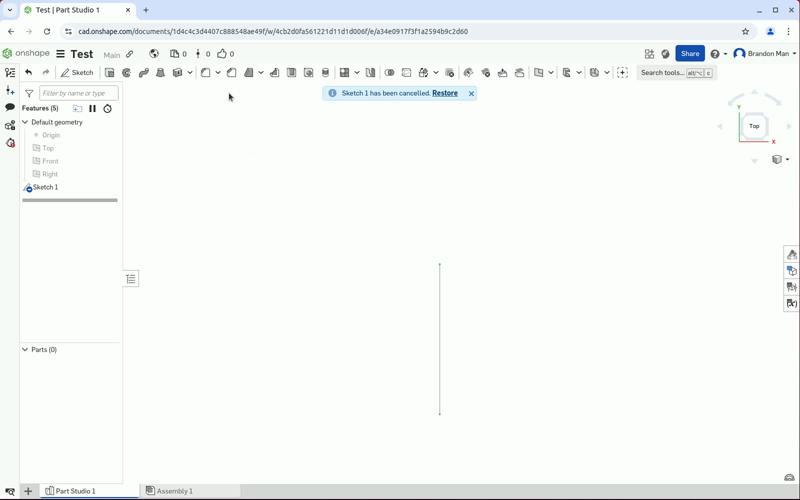
key(shift+h)
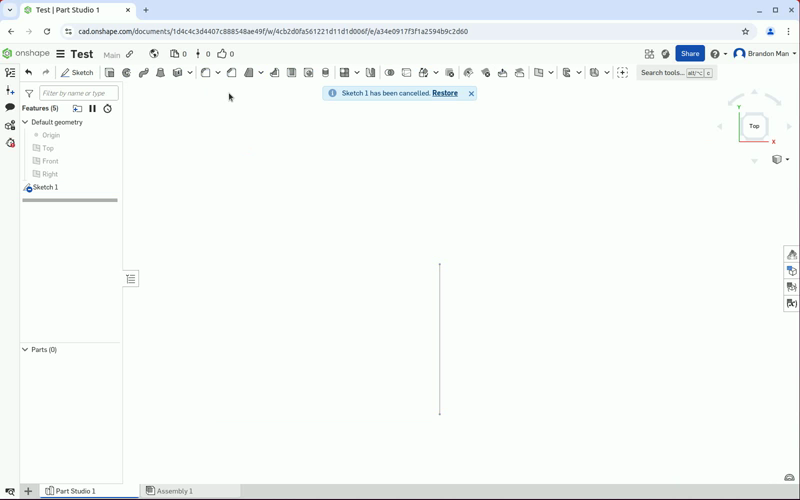
key(shift+s)
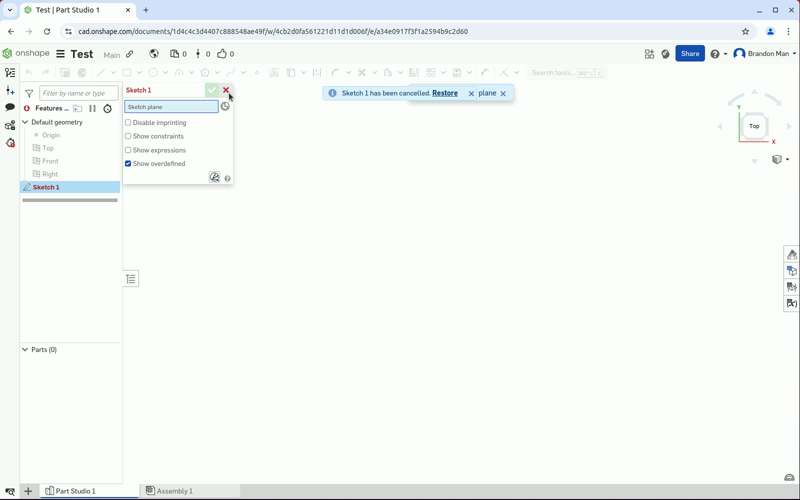
mouse_move(73, 150)
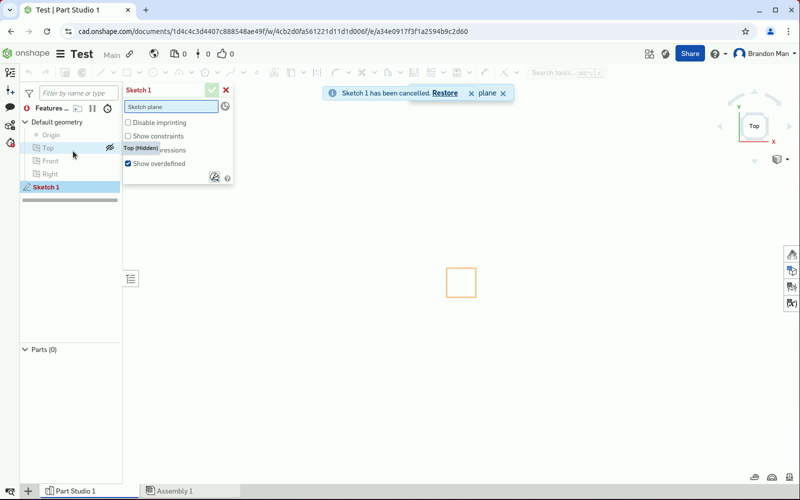
click(73, 150)
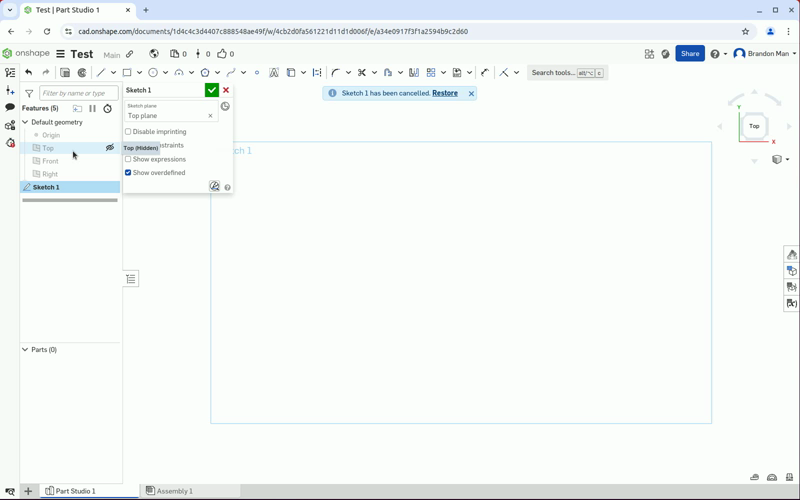
mouse_move(73, 352)
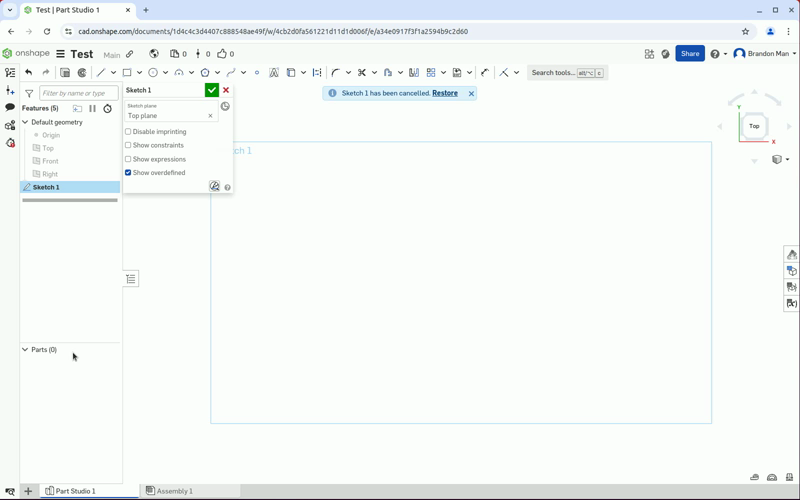
key(y)
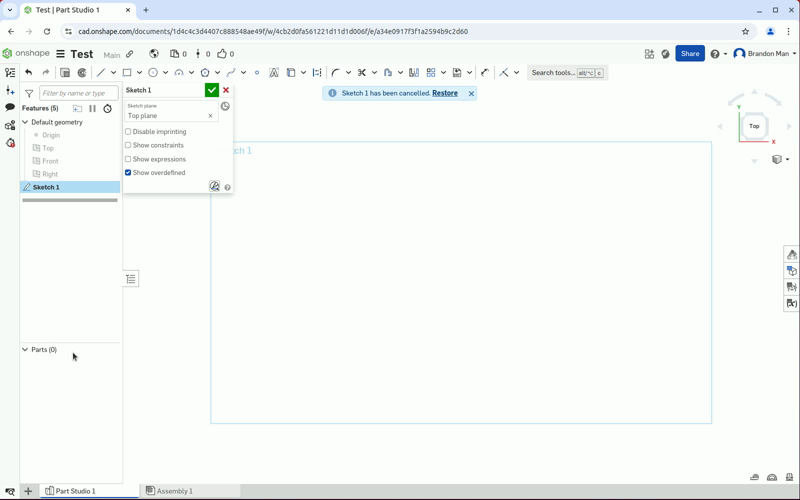
key(c)
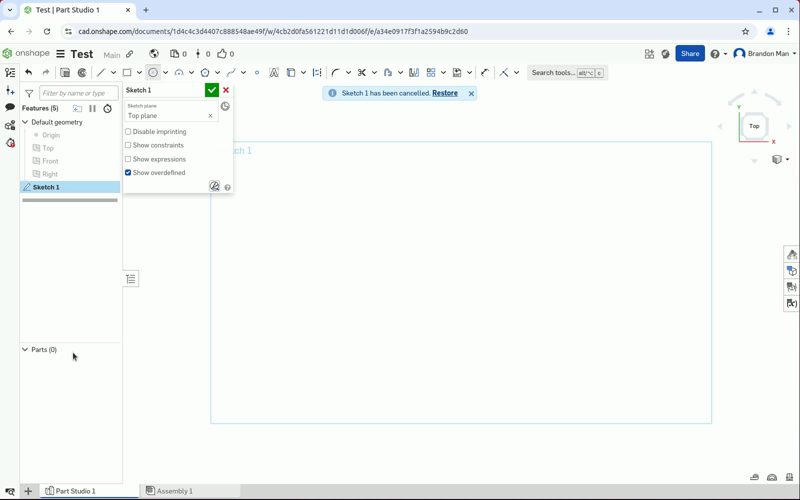
key_down(shift)
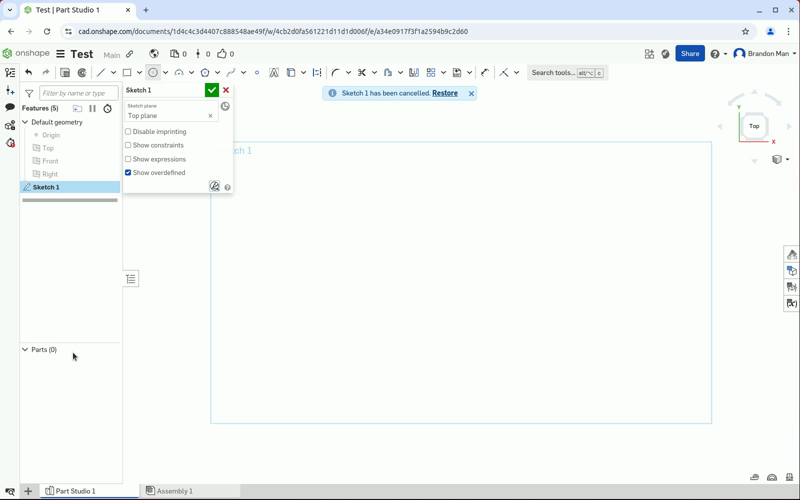
mouse_move(514, 389)
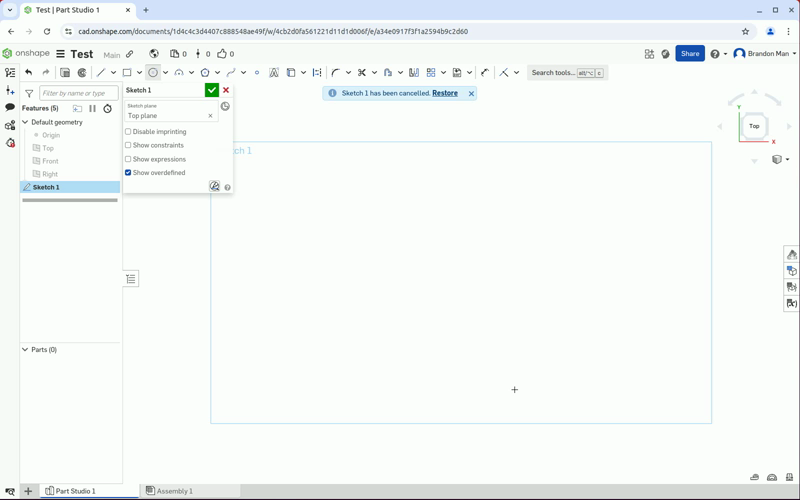
click(514, 389)
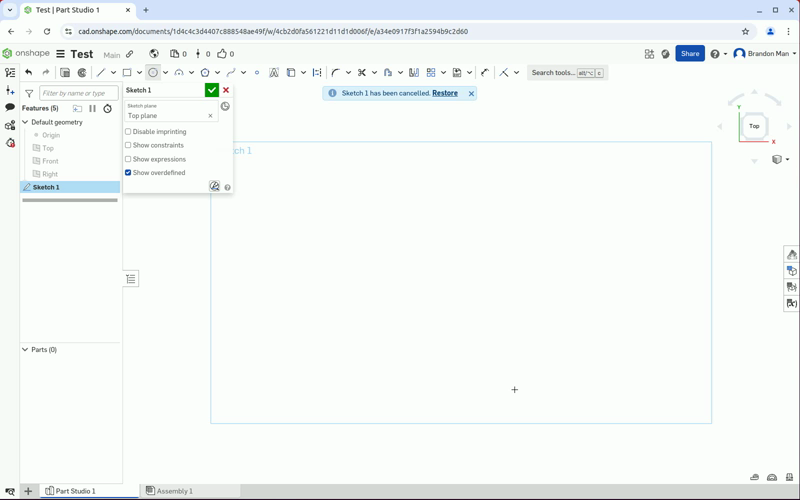
key_up(shift)
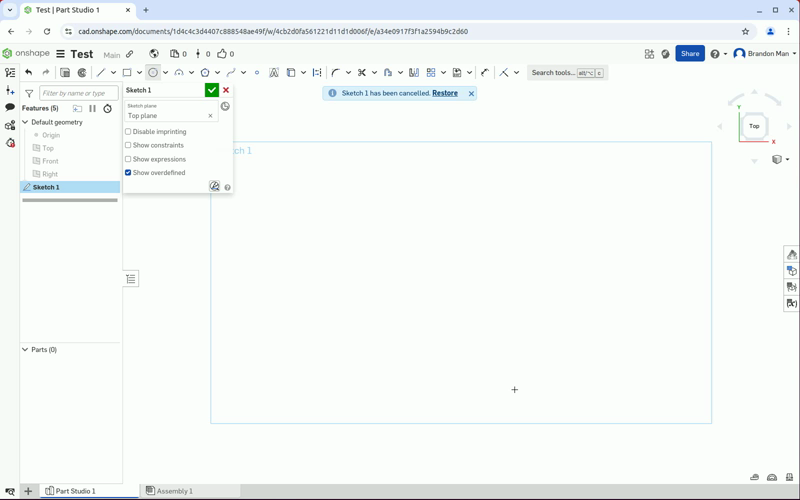
mouse_move(521, 389)
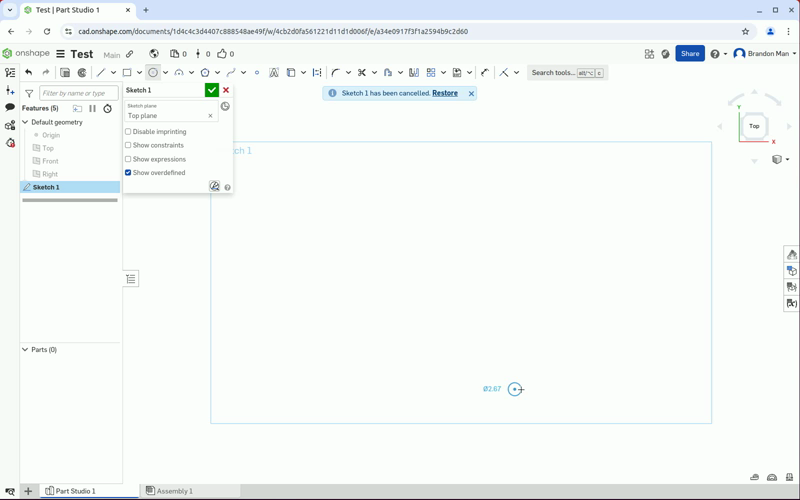
click(521, 389)
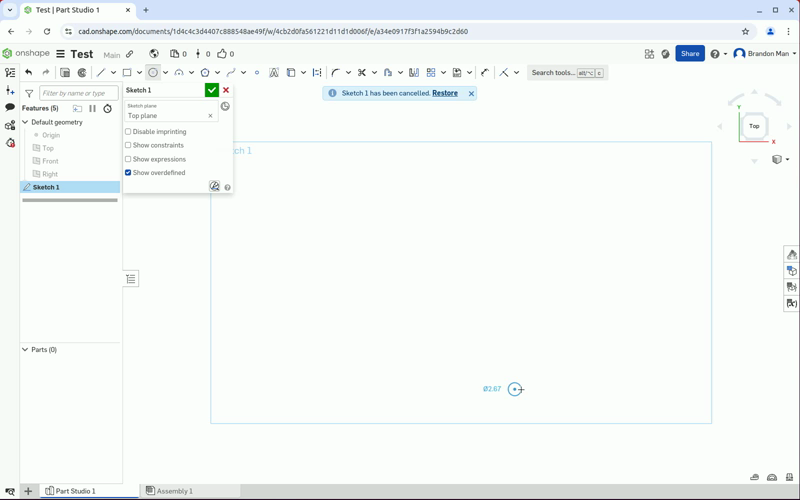
key(esc)
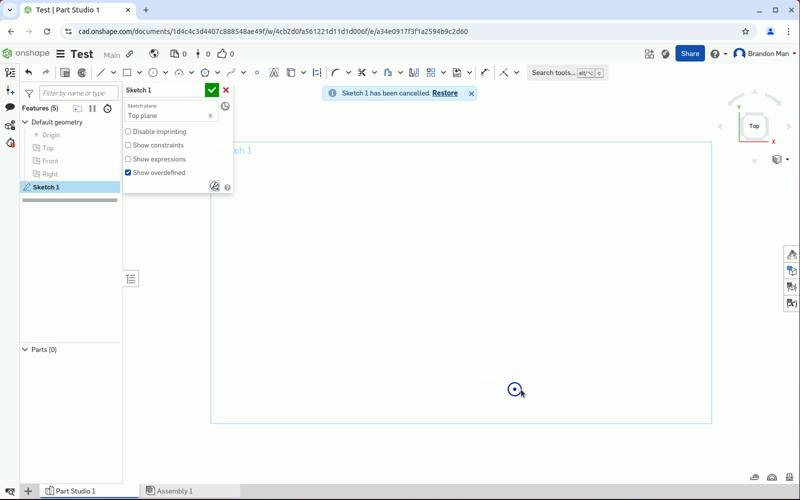
mouse_move(512, 387)
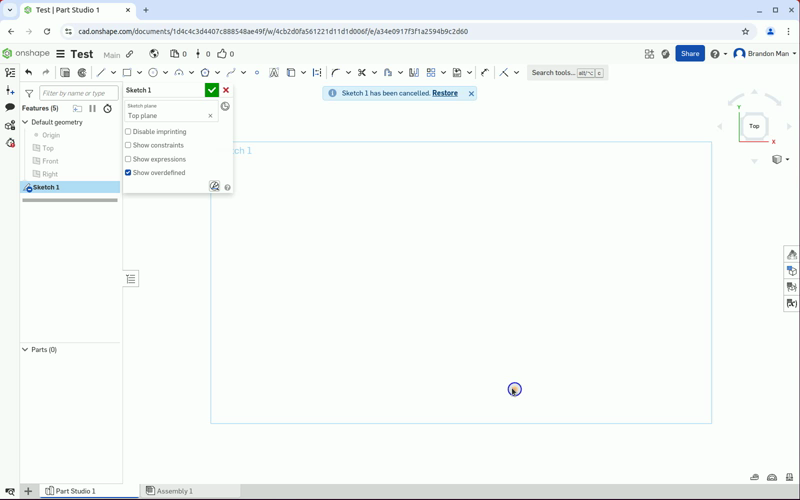
scroll(6)
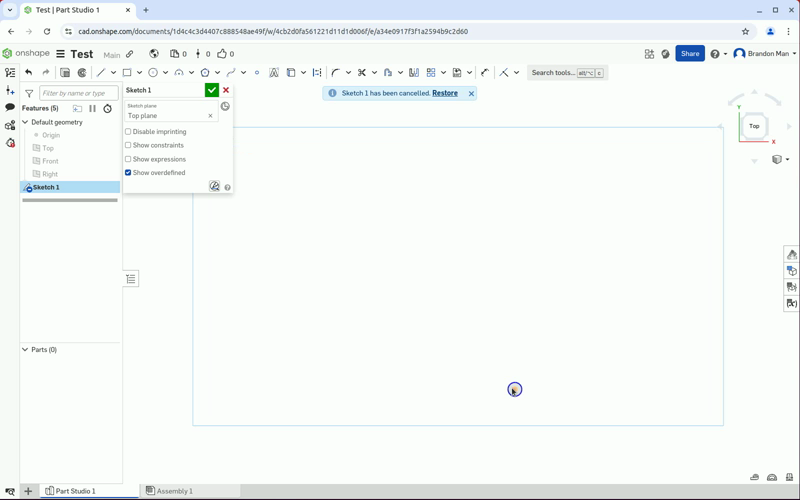
scroll(6)
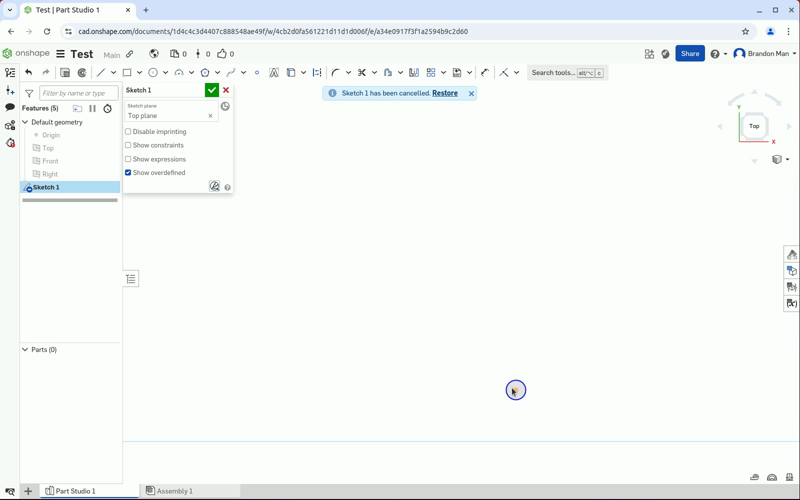
scroll(6)
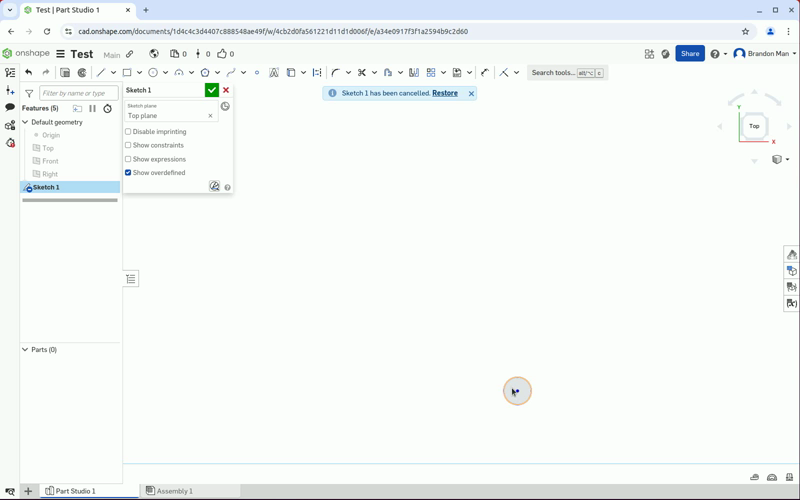
scroll(6)
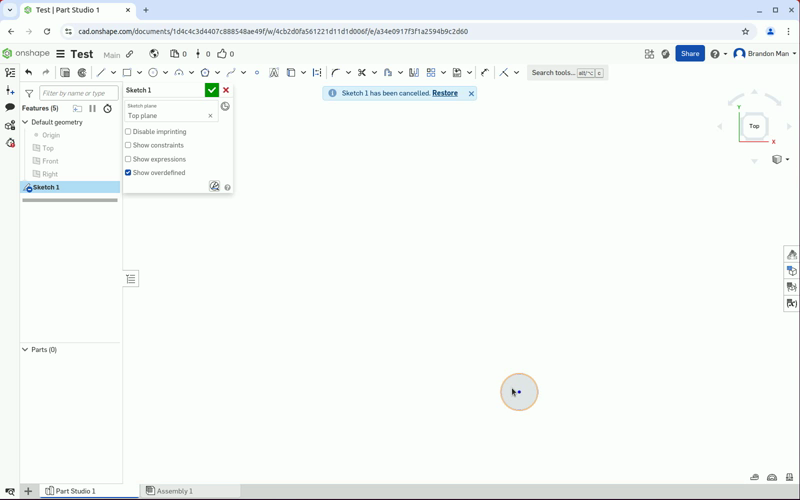
scroll(6)
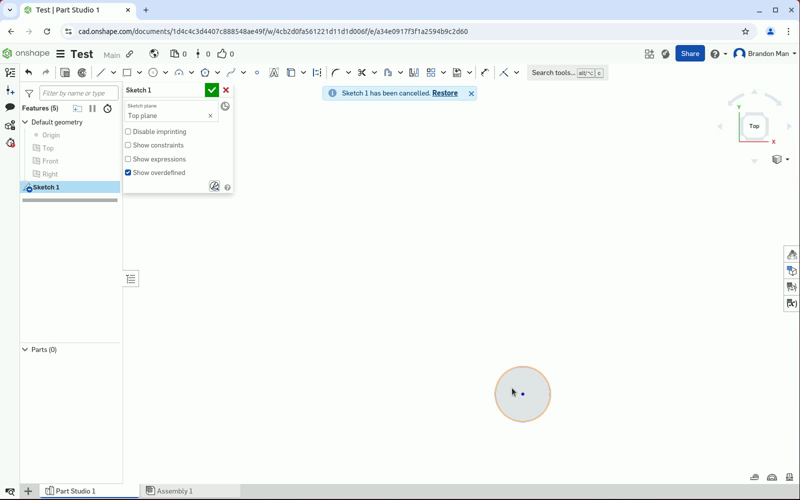
scroll(6)
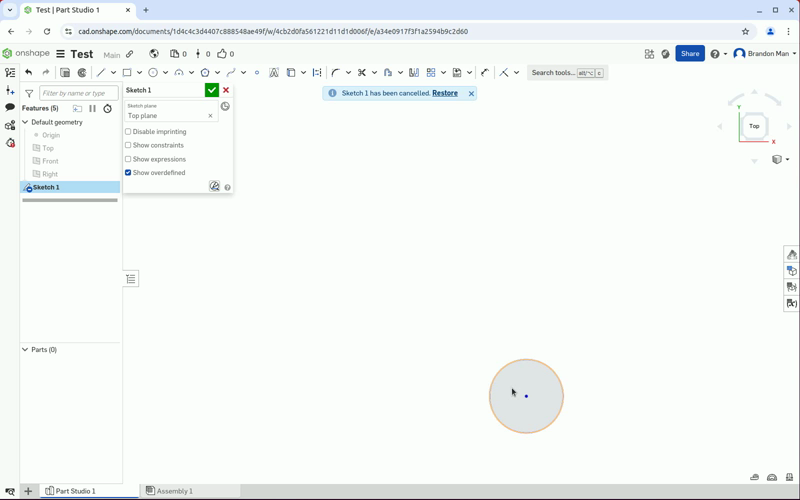
scroll(6)
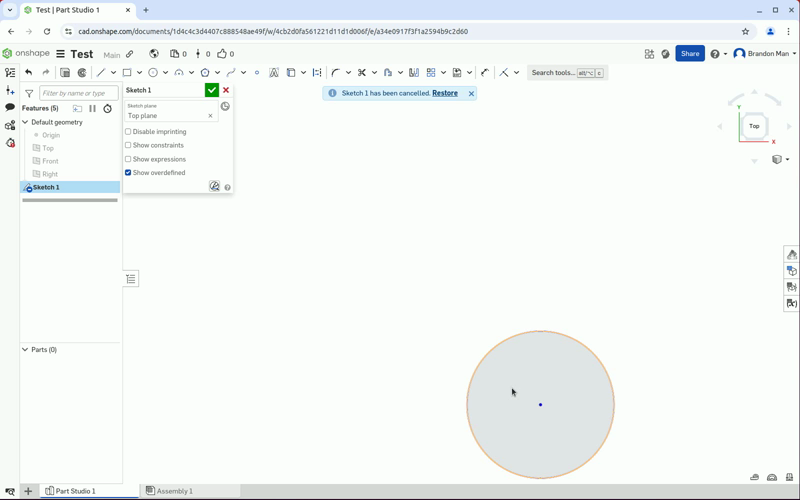
click(512, 387)
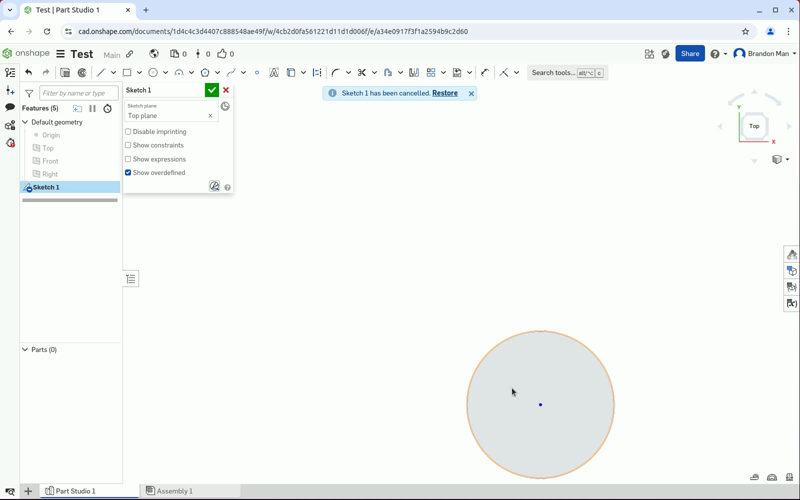
scroll(-6)
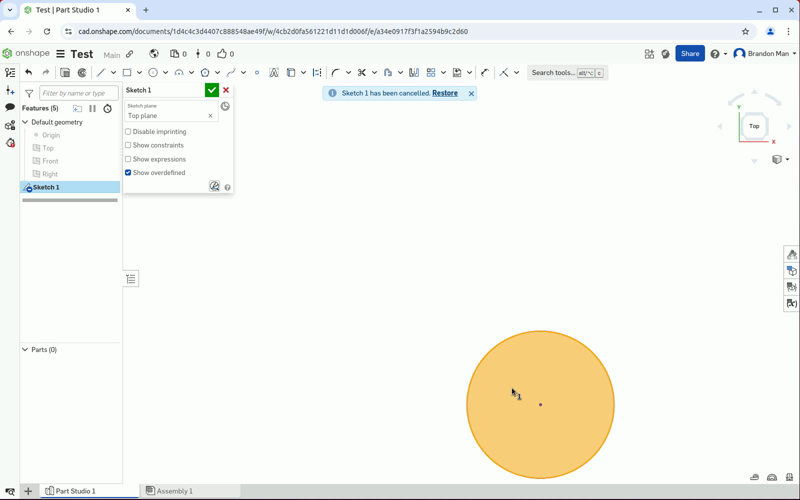
scroll(-6)
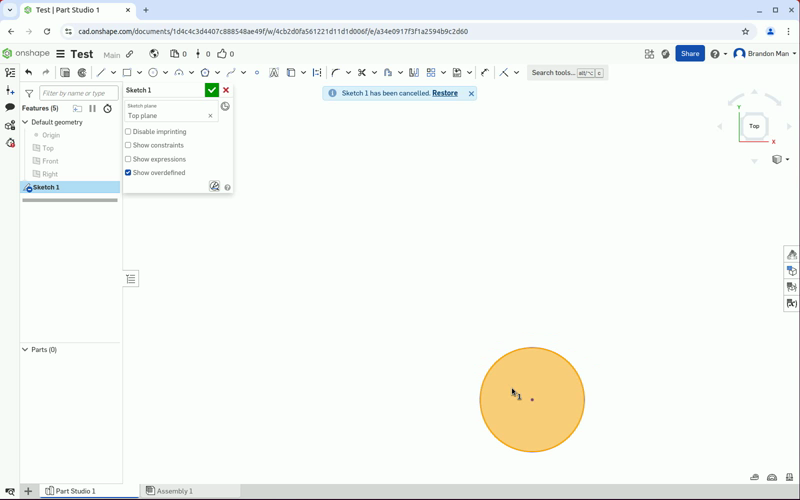
scroll(-6)
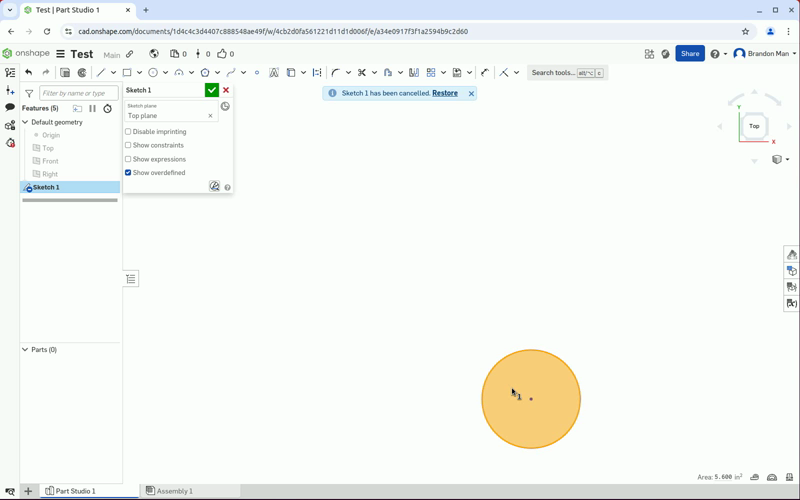
scroll(-6)
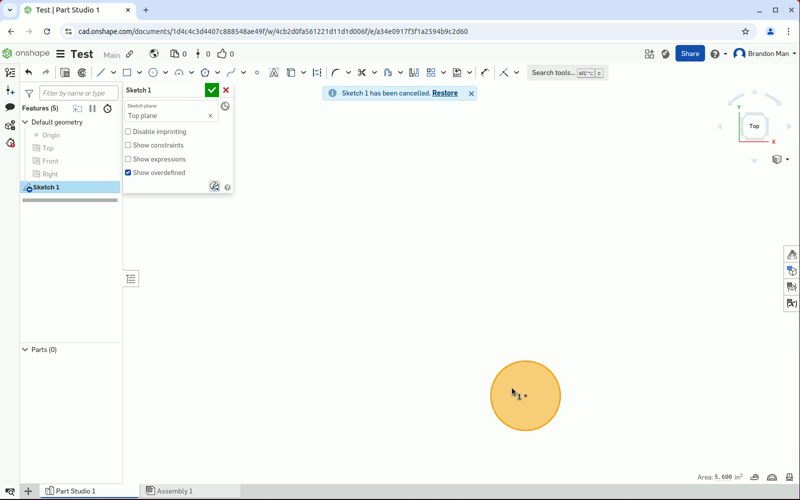
scroll(-6)
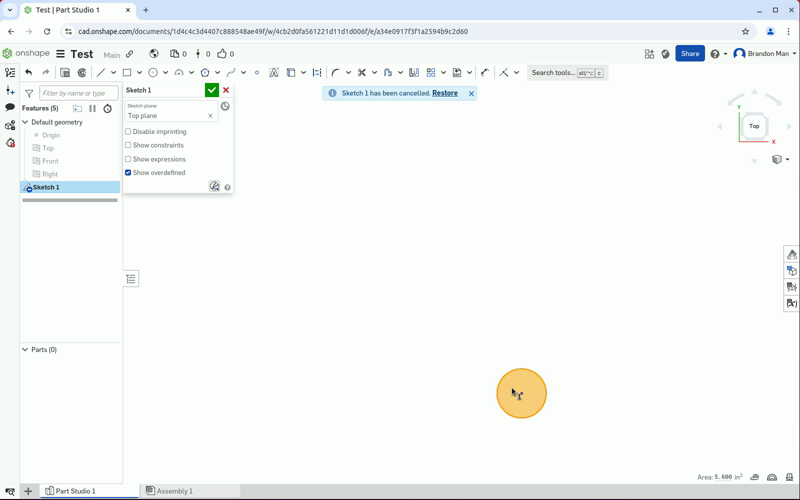
scroll(-6)
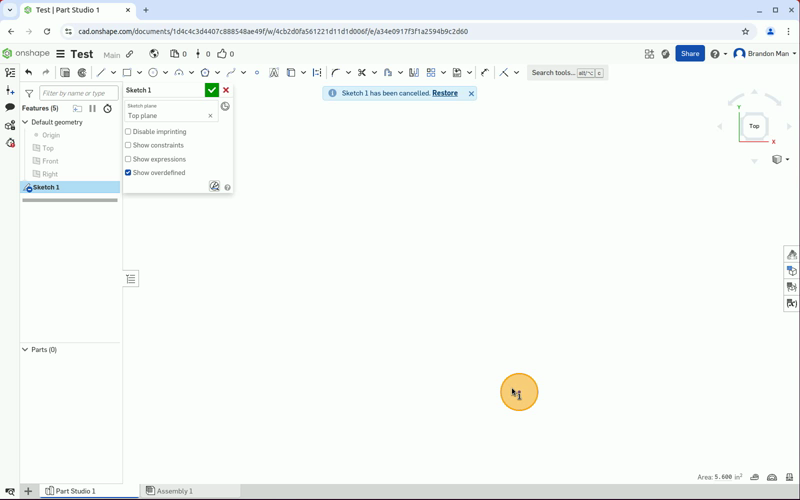
scroll(-6)
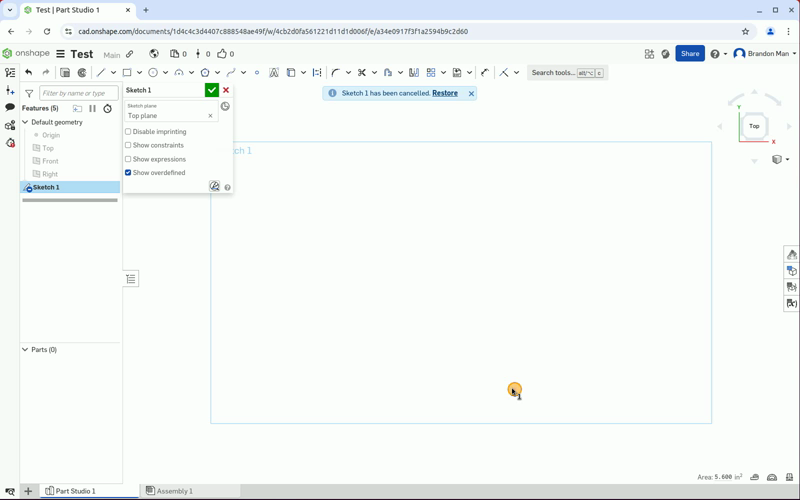
mouse_move(73, 352)
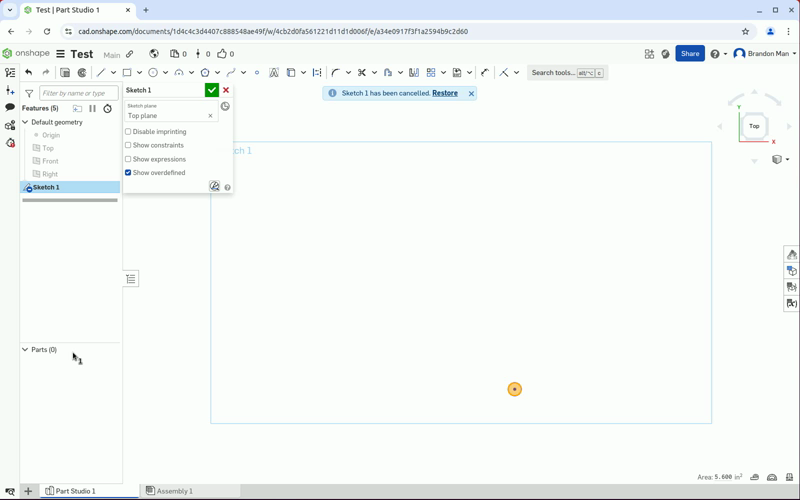
key(shift+y)
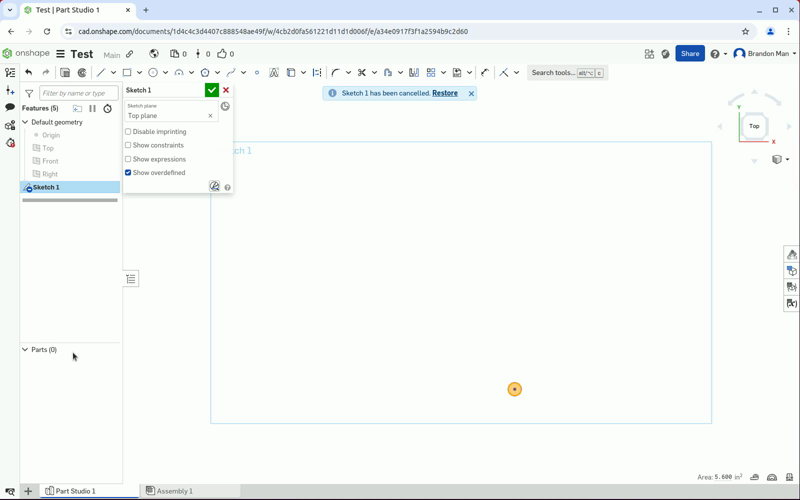
key(shift+e)
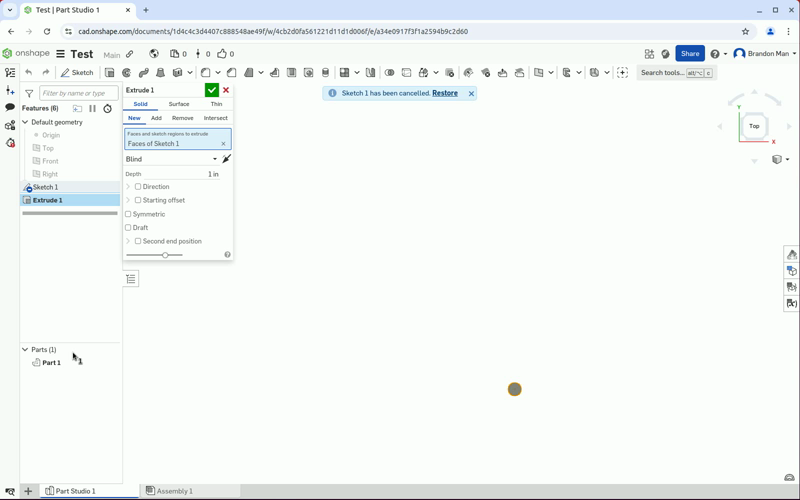
mouse_move(143, 106)
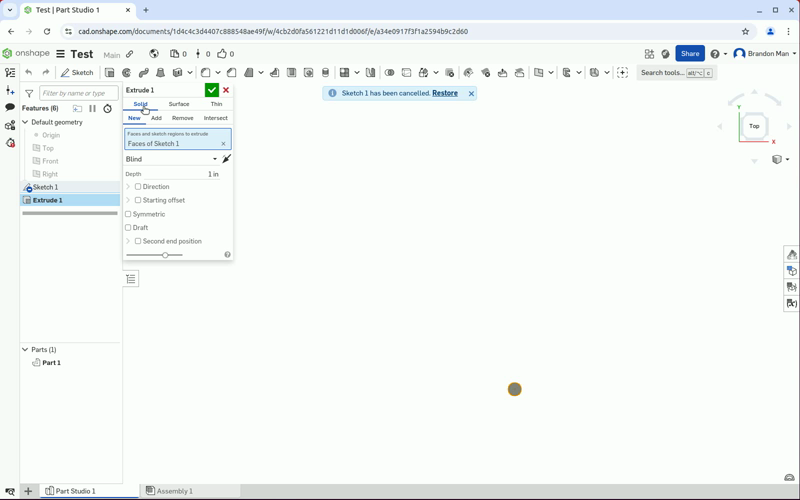
click(143, 106)
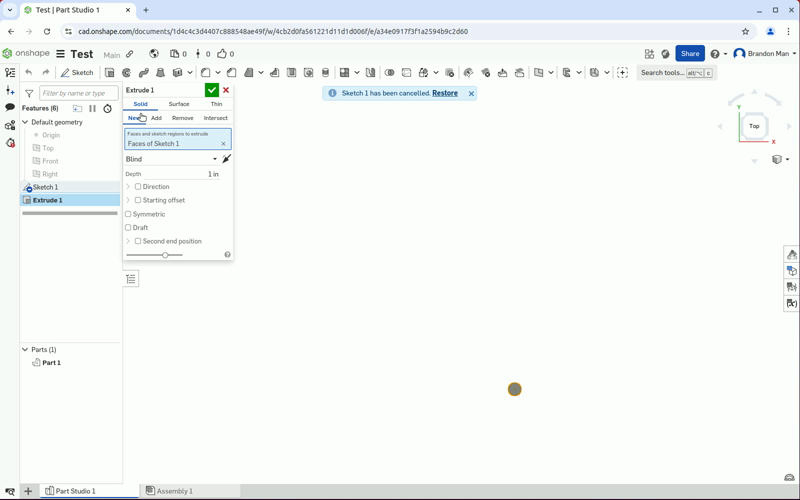
mouse_move(137, 120)
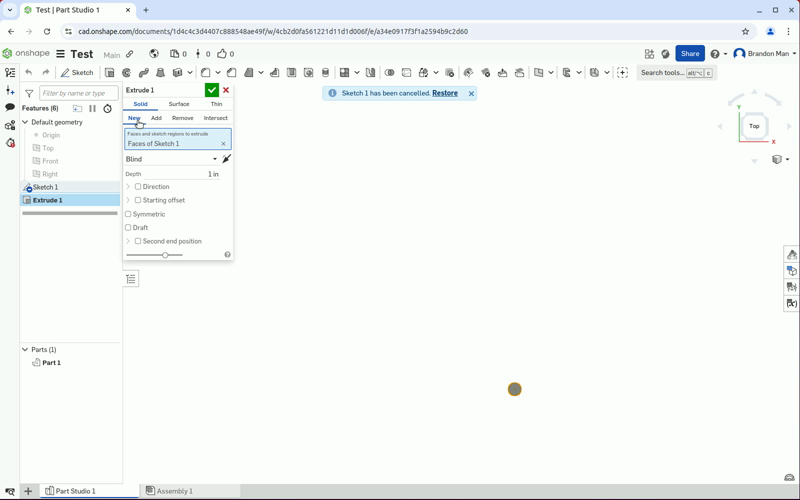
click(137, 120)
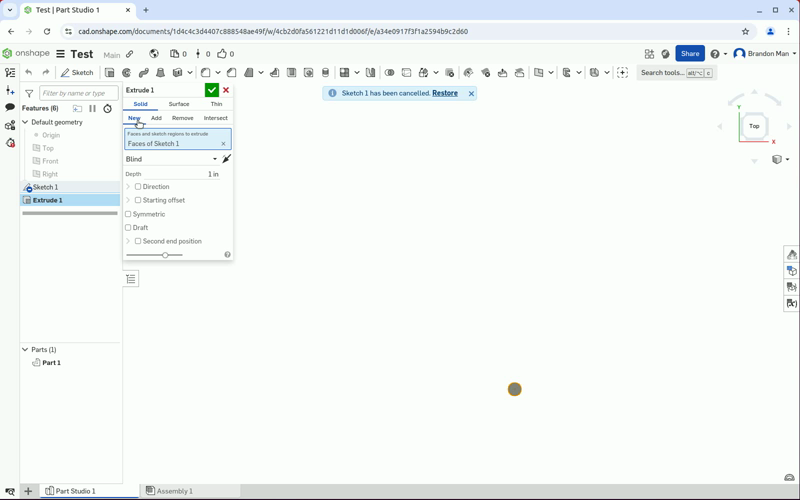
key(tab, 4)
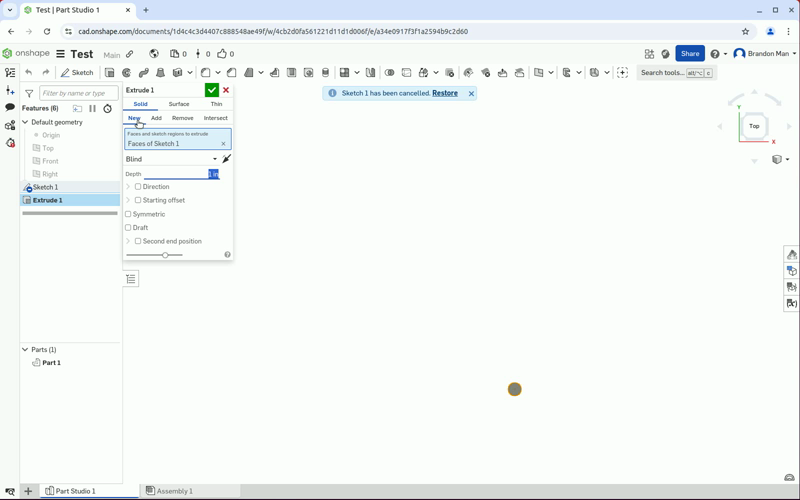
text(-0.481)
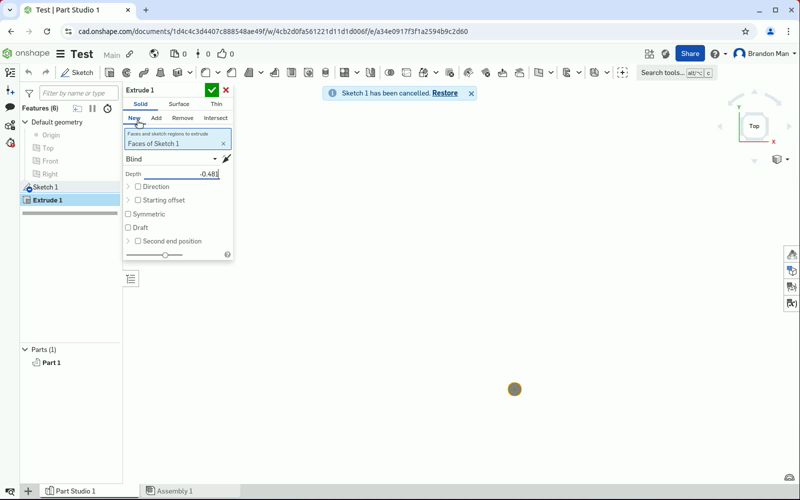
key(enter)
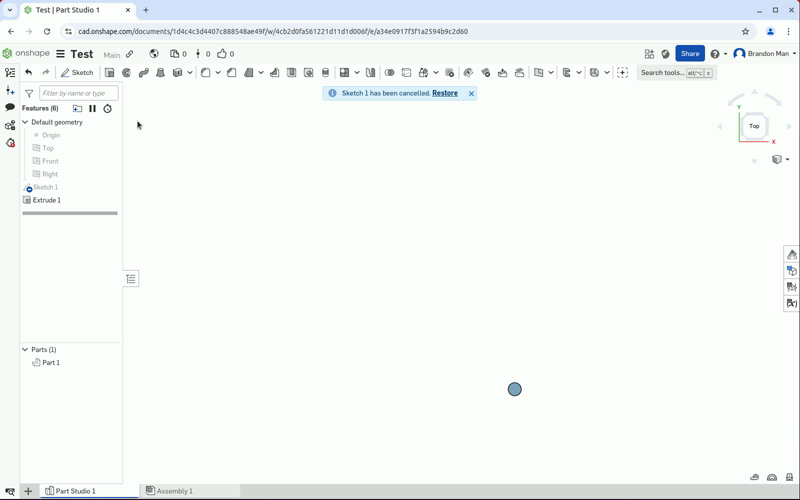
key(shift+h)
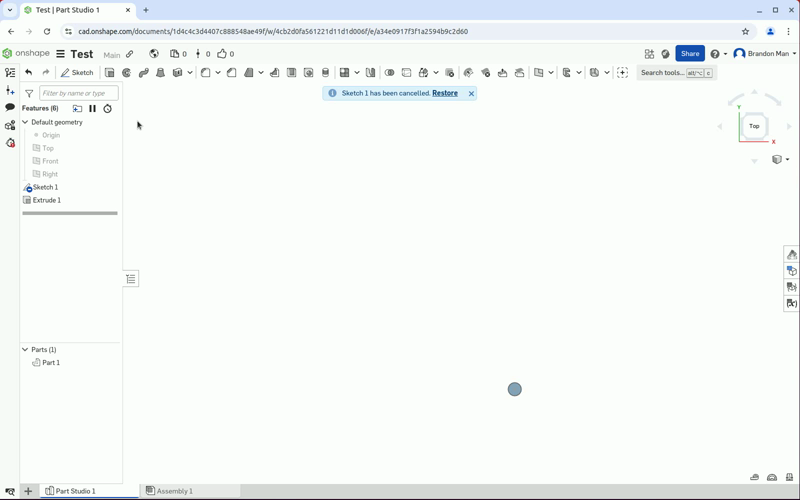
key(shift+h)
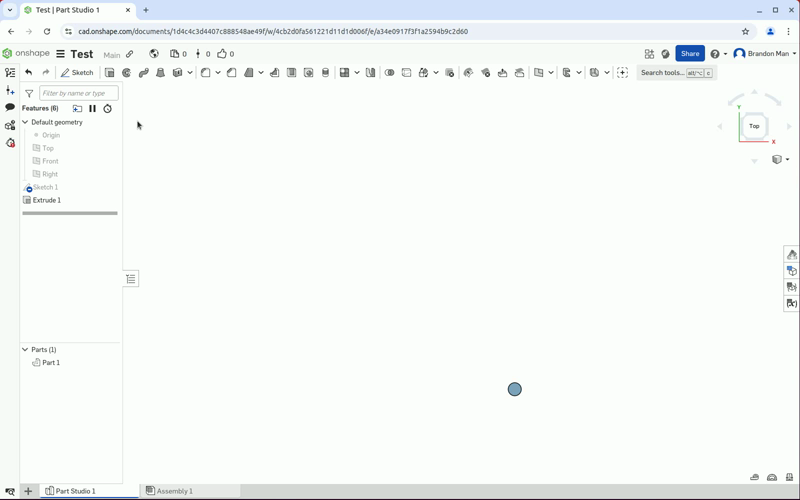
mouse_move(73, 189)
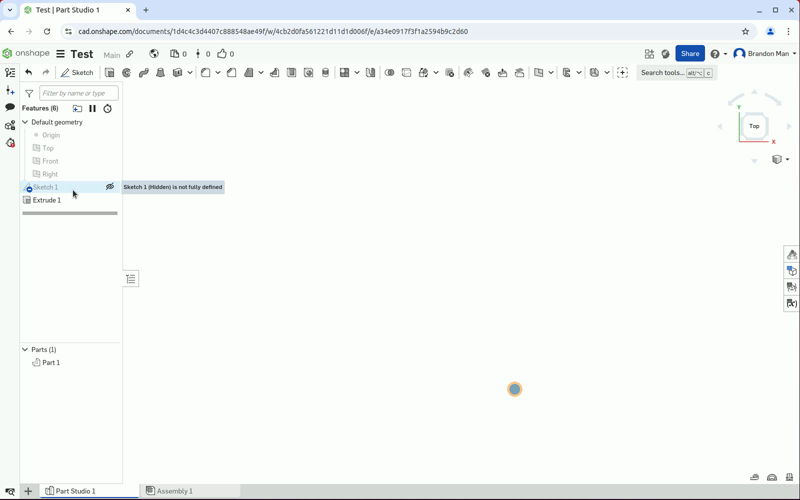
click(73, 189)
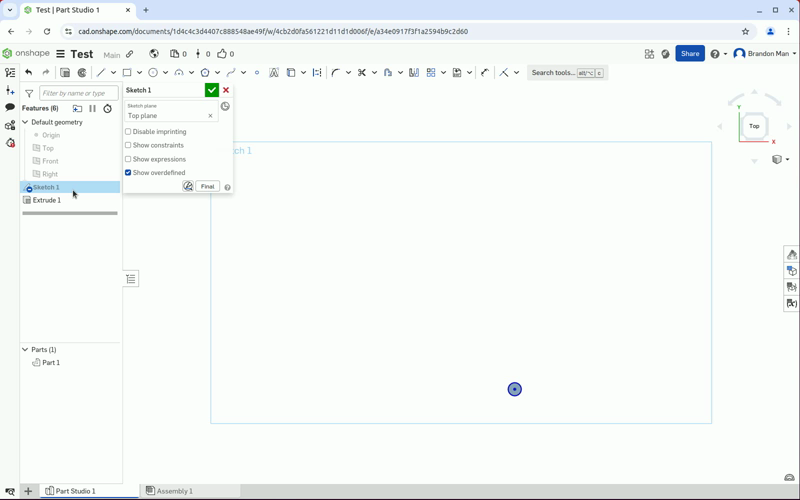
mouse_move(229, 92)
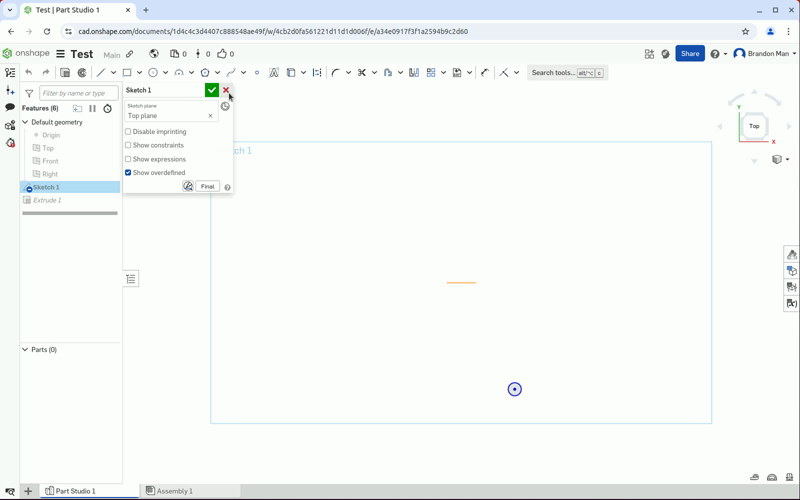
click(229, 92)
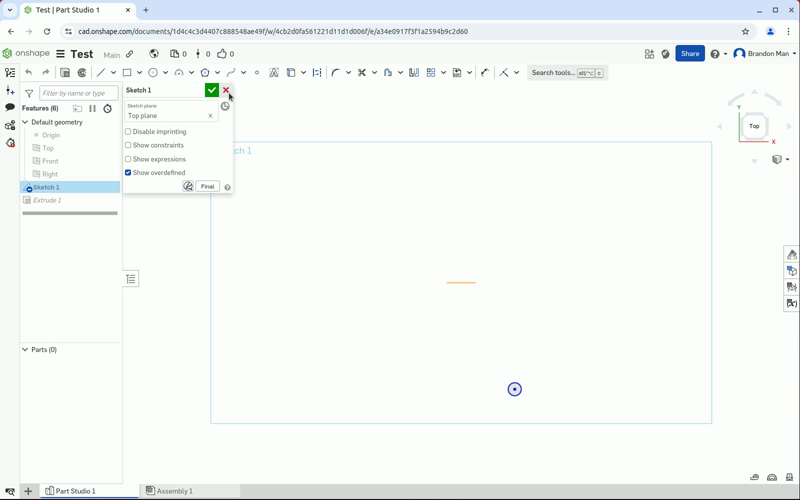
key(shift+s)
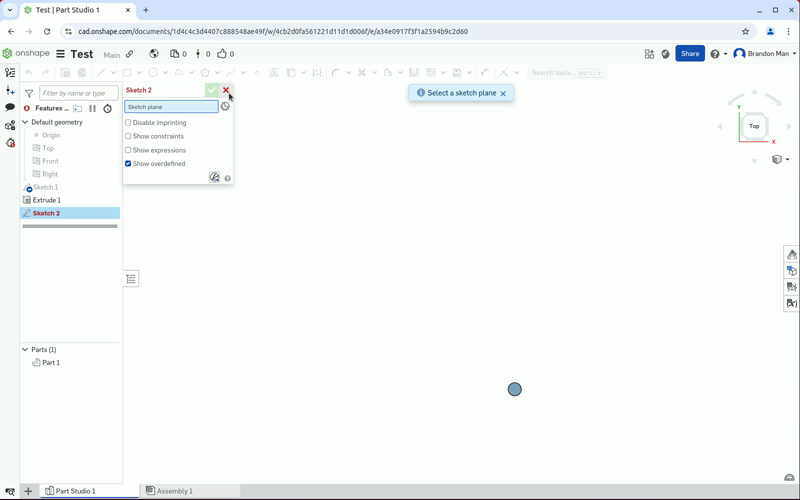
mouse_move(73, 150)
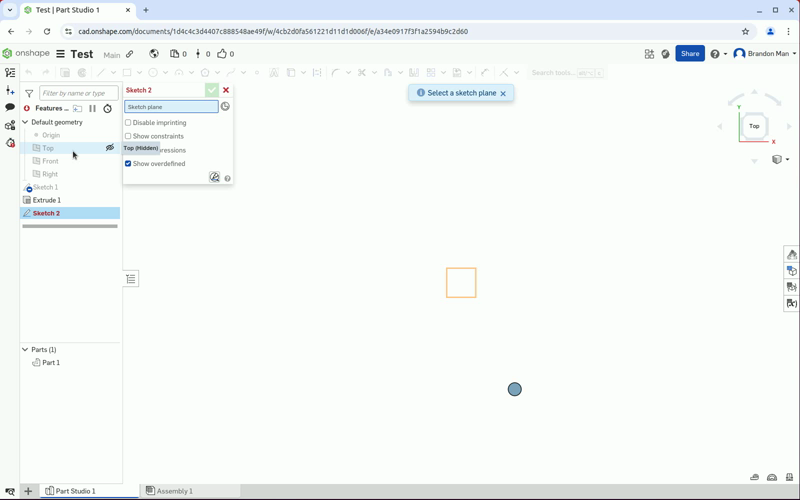
click(73, 150)
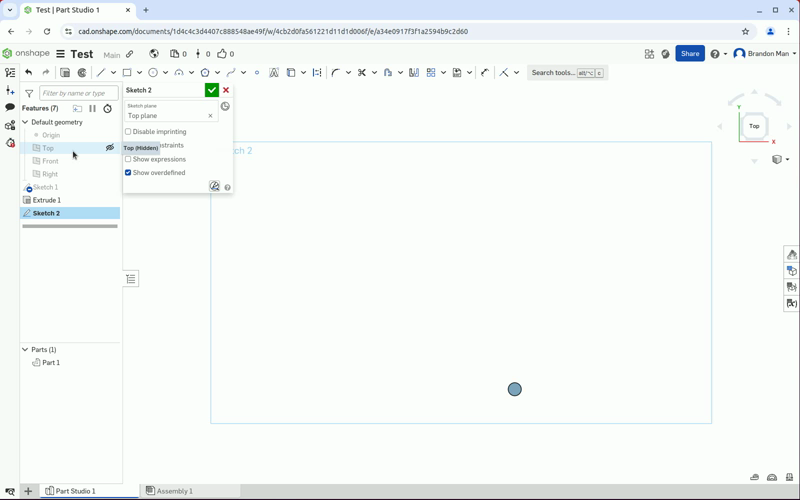
mouse_move(73, 352)
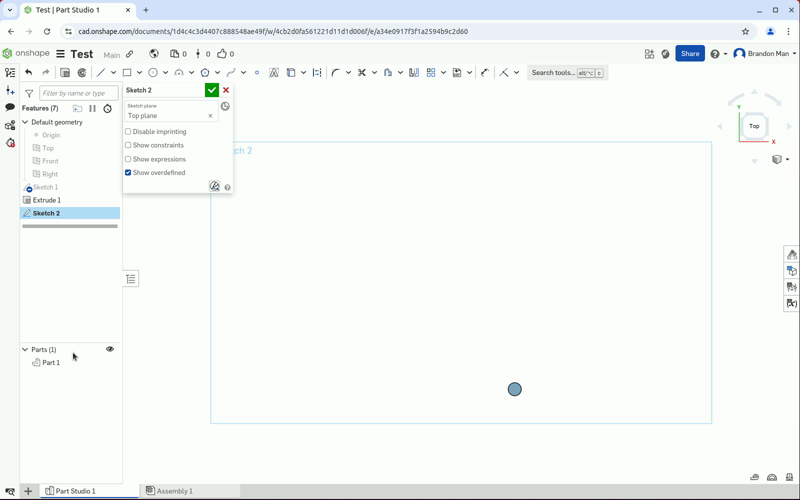
key(y)
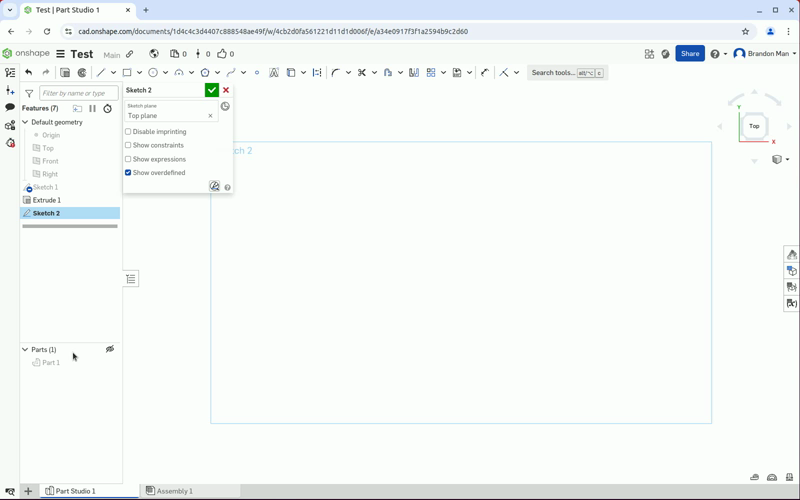
key(c)
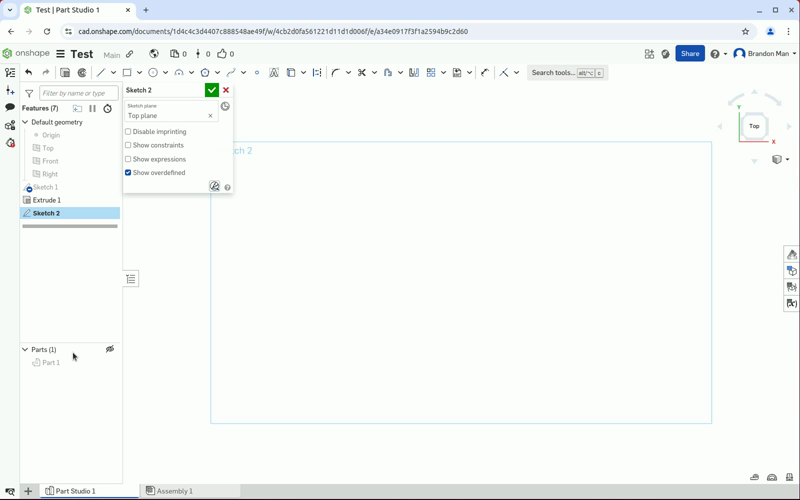
key_down(shift)
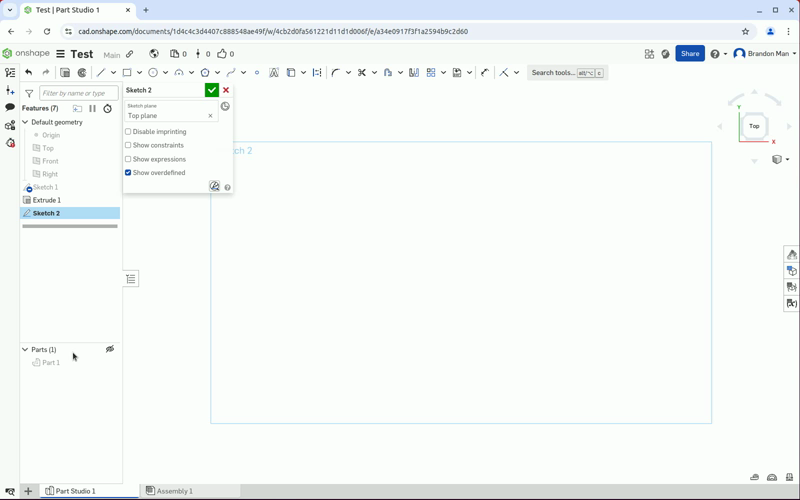
mouse_move(407, 389)
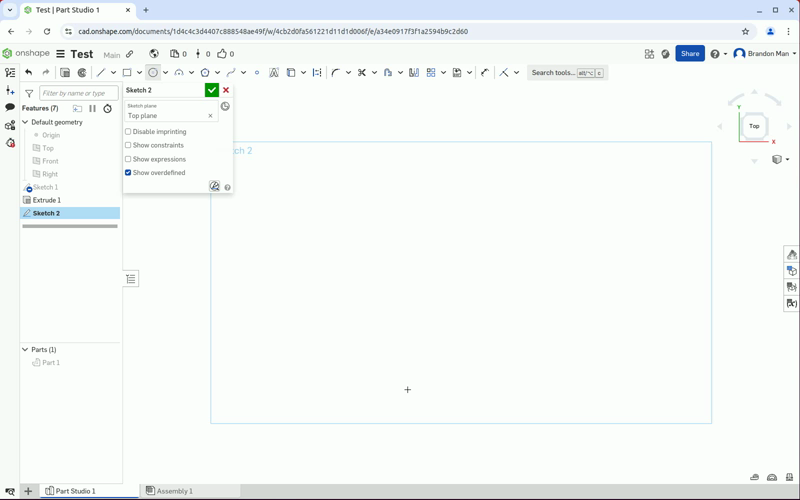
click(407, 389)
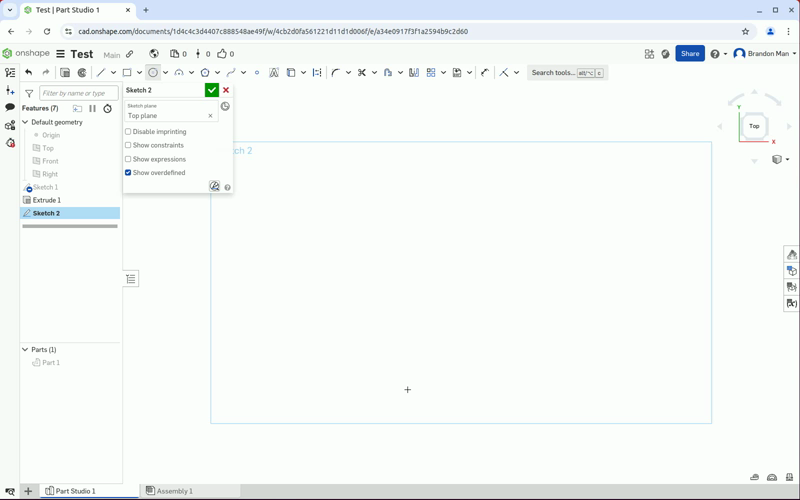
key_up(shift)
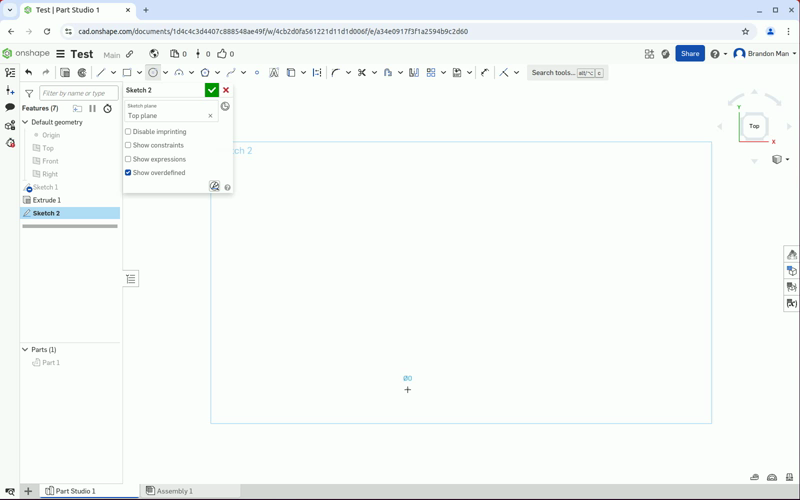
mouse_move(414, 389)
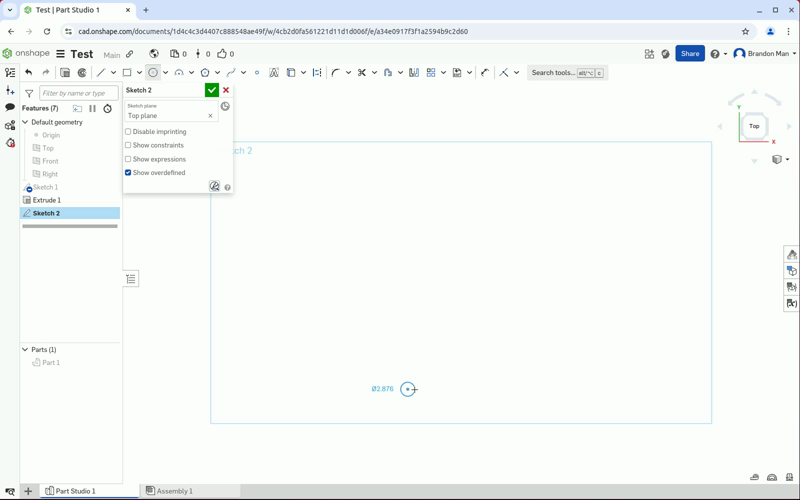
click(414, 389)
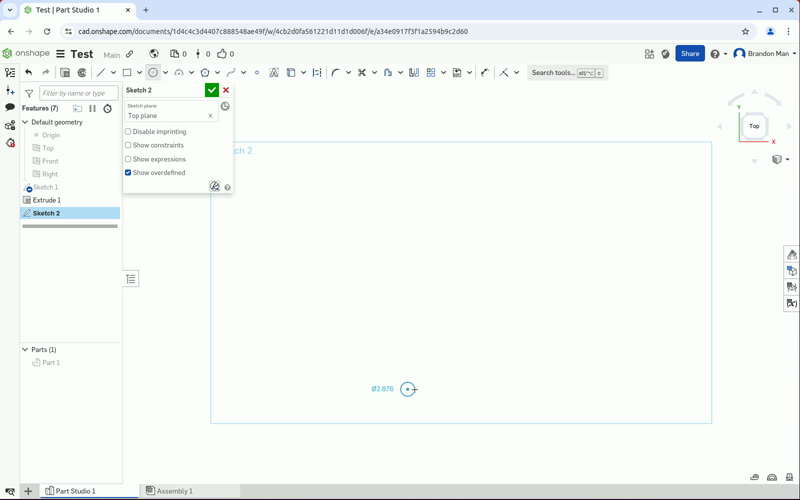
key(esc)
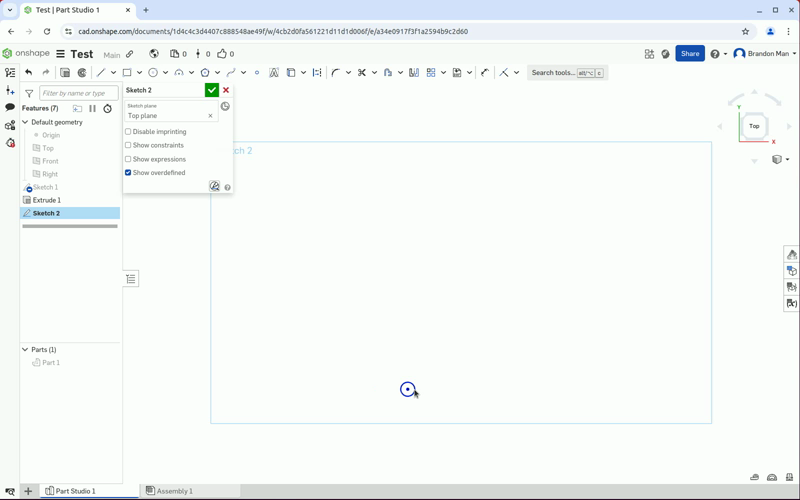
mouse_move(401, 389)
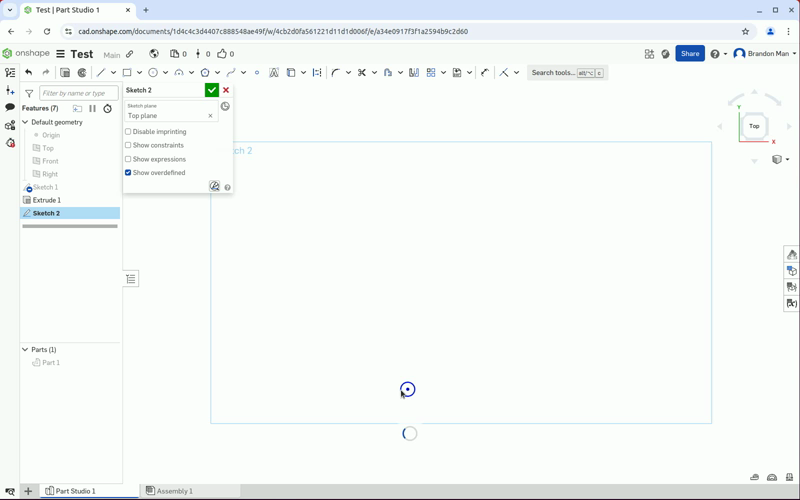
scroll(6)
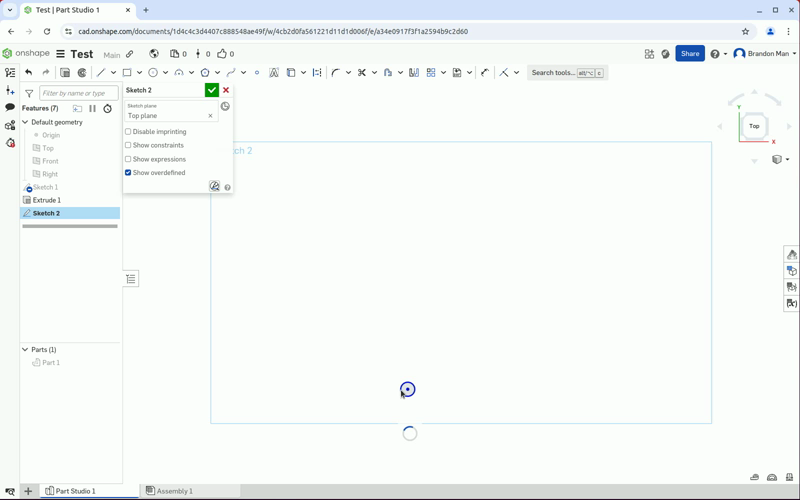
scroll(6)
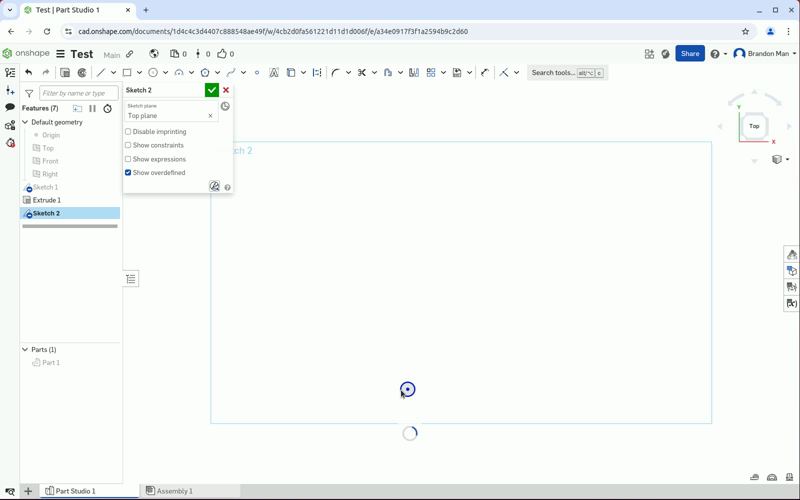
scroll(6)
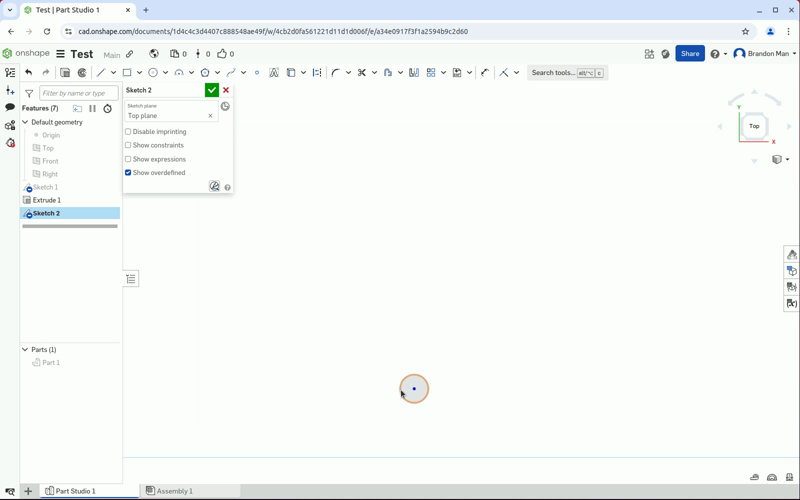
scroll(6)
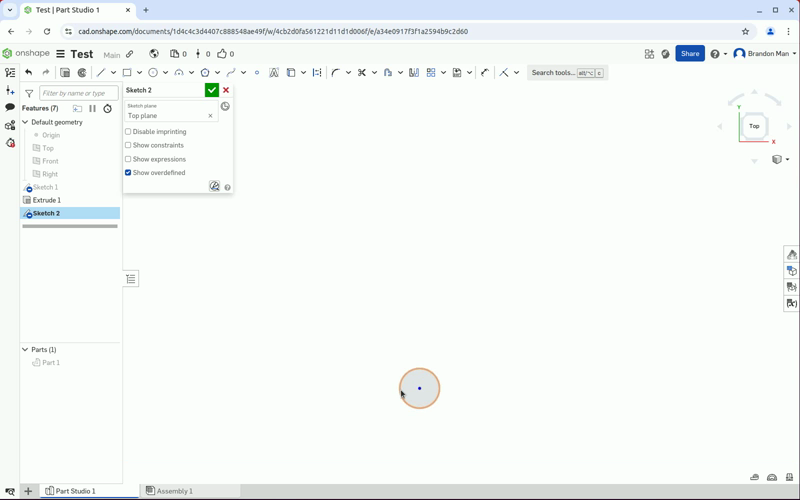
scroll(6)
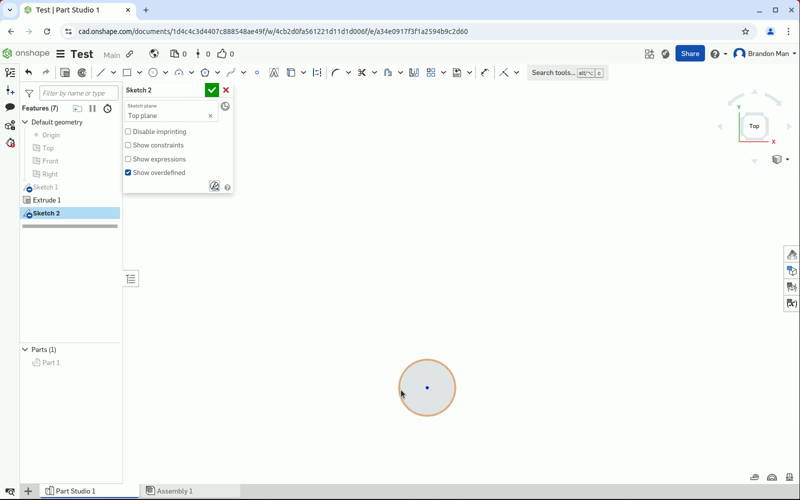
scroll(6)
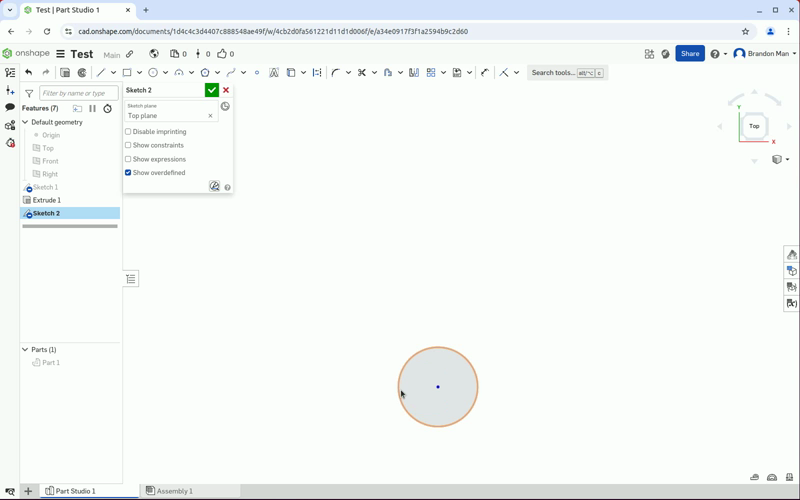
scroll(6)
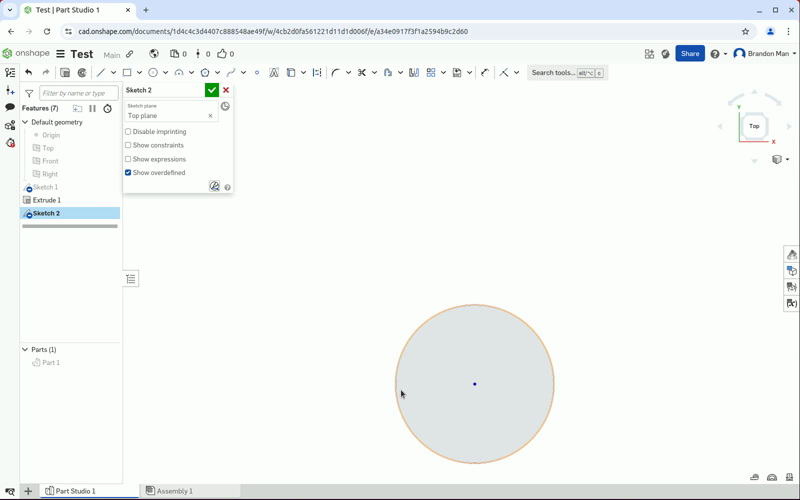
click(401, 389)
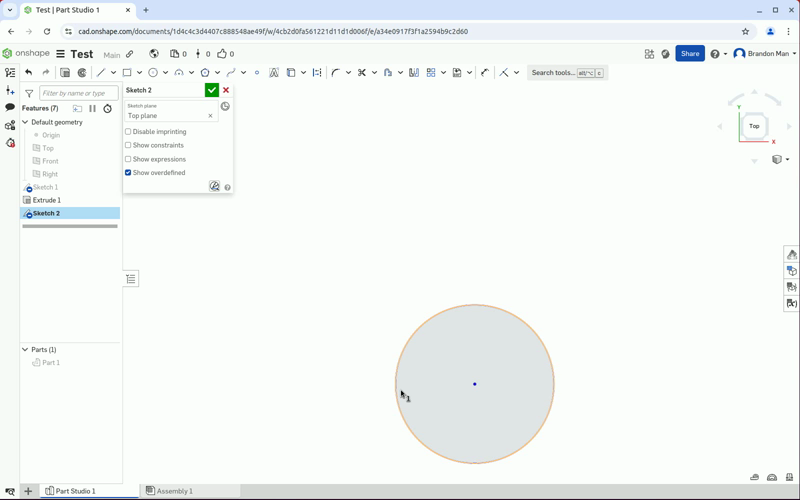
scroll(-6)
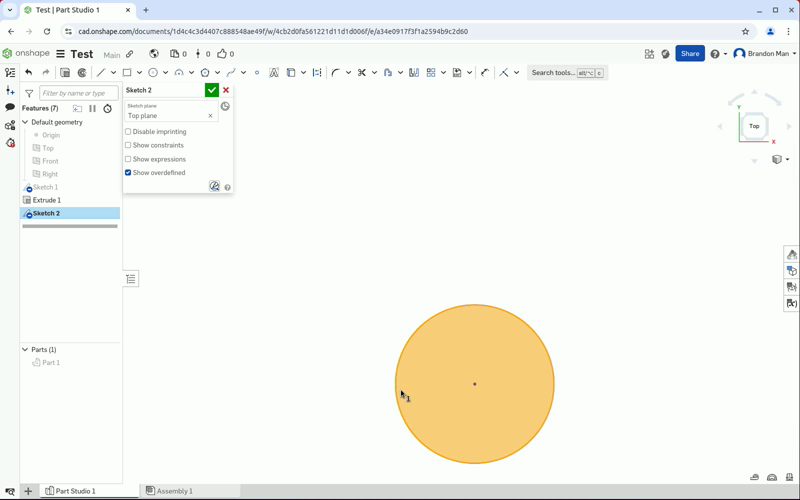
scroll(-6)
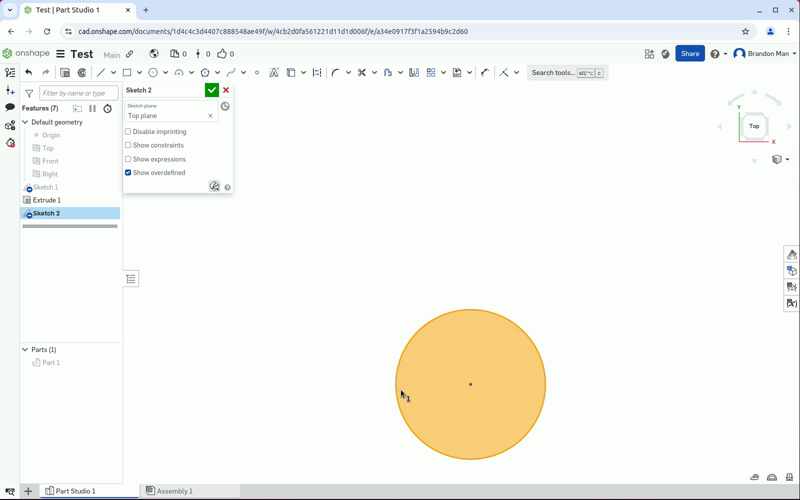
scroll(-6)
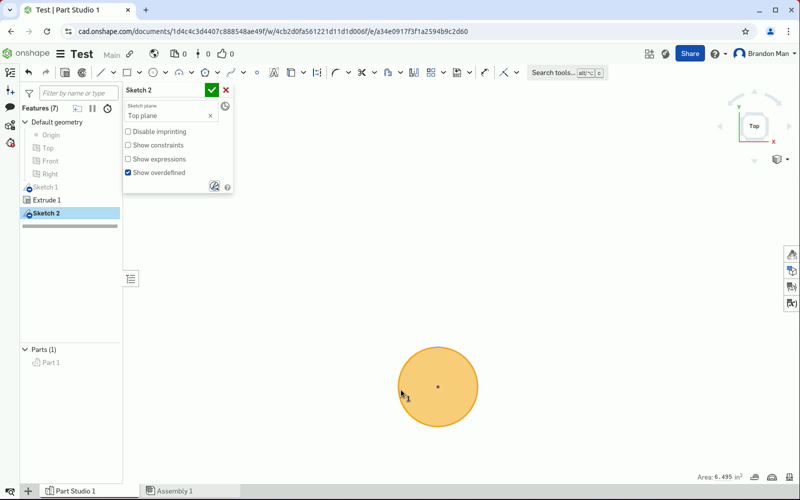
scroll(-6)
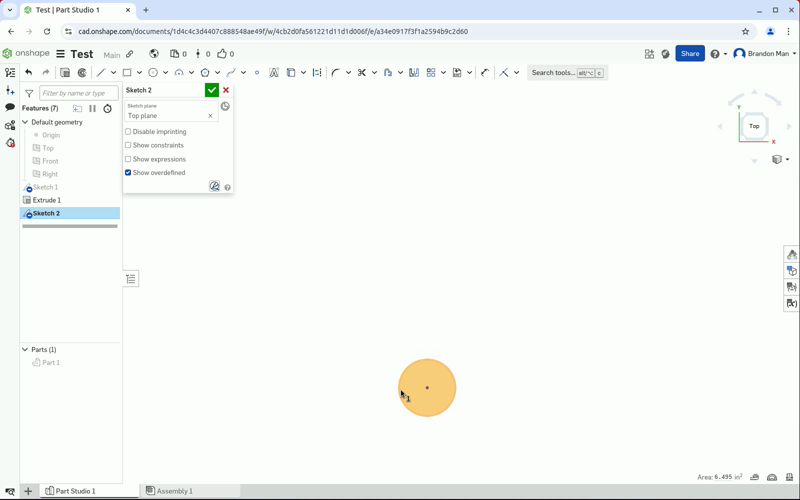
scroll(-6)
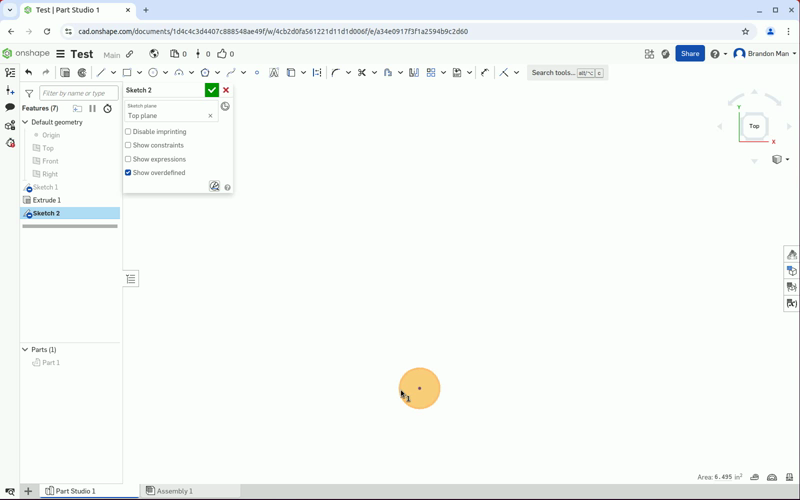
scroll(-6)
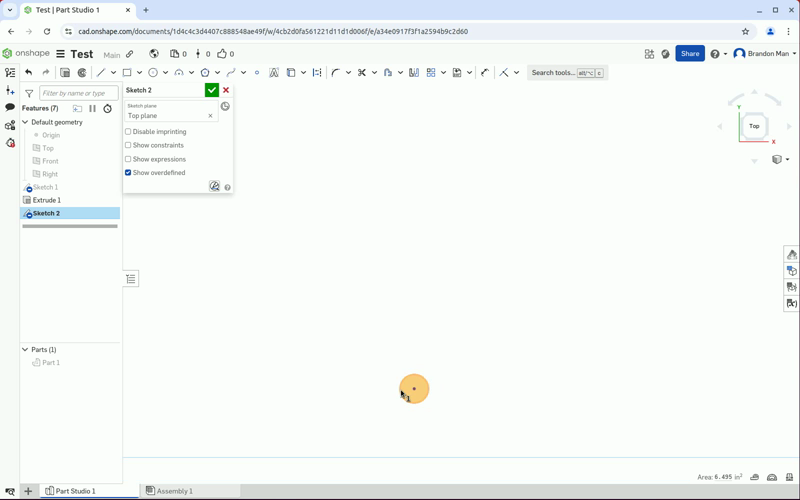
scroll(-6)
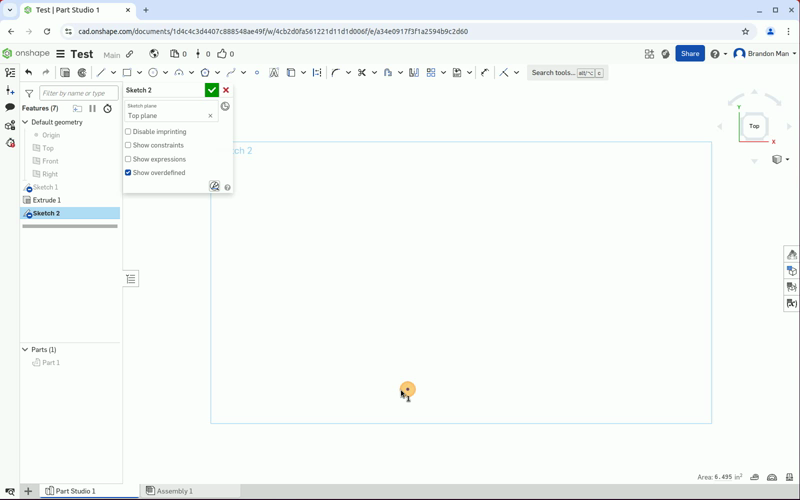
mouse_move(73, 352)
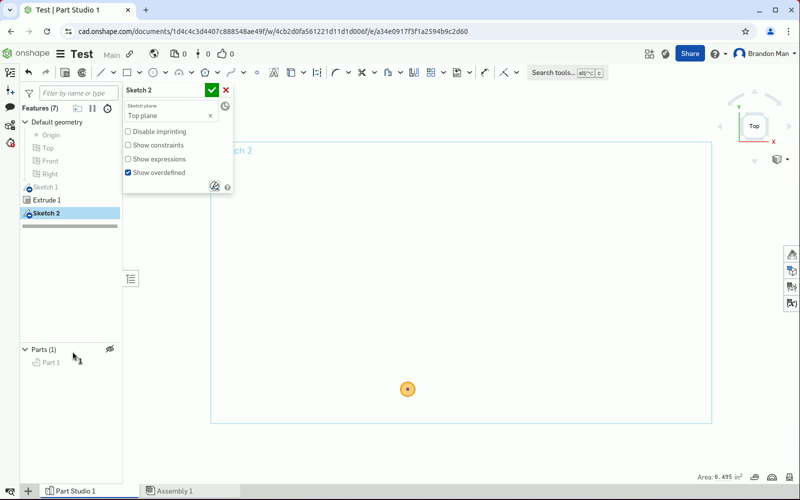
key(shift+y)
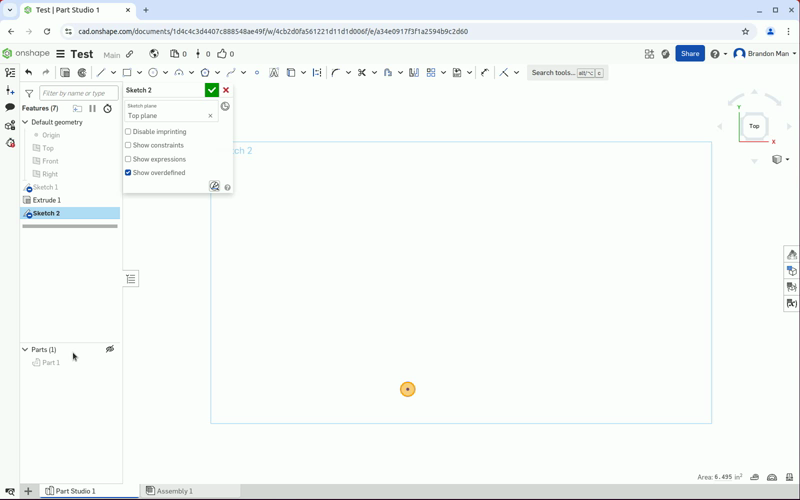
key(shift+e)
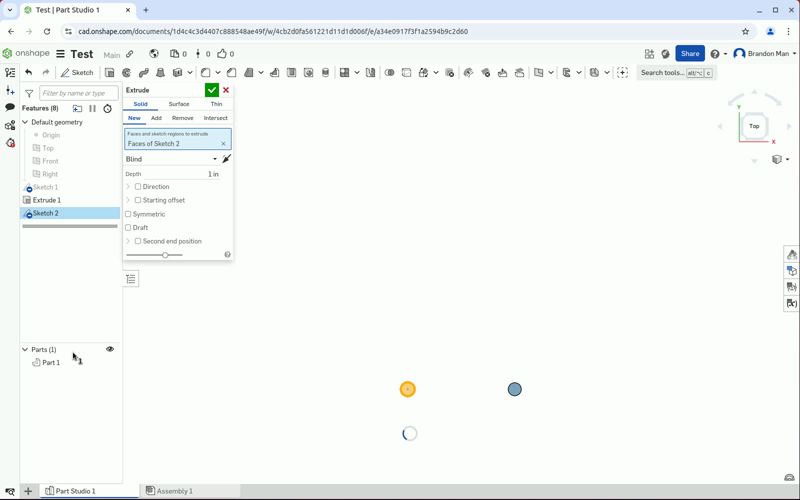
mouse_move(143, 106)
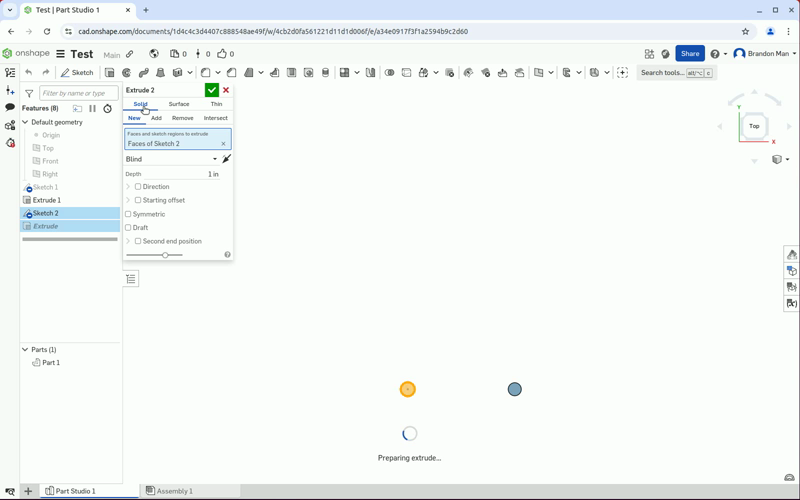
click(143, 106)
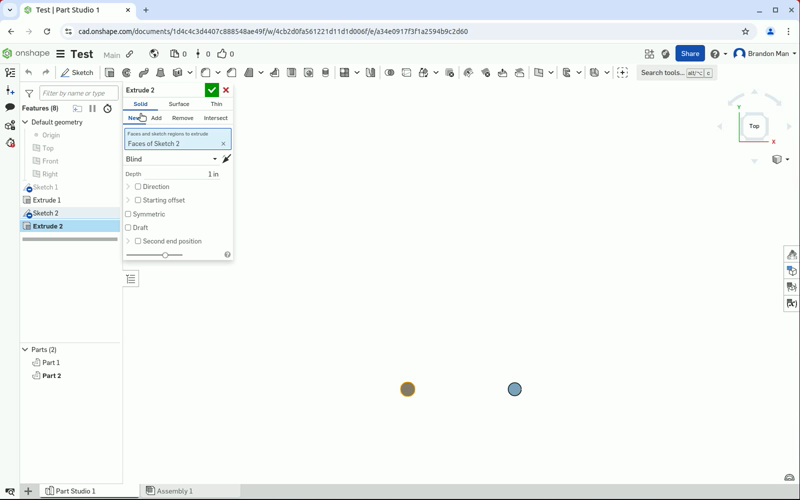
mouse_move(137, 120)
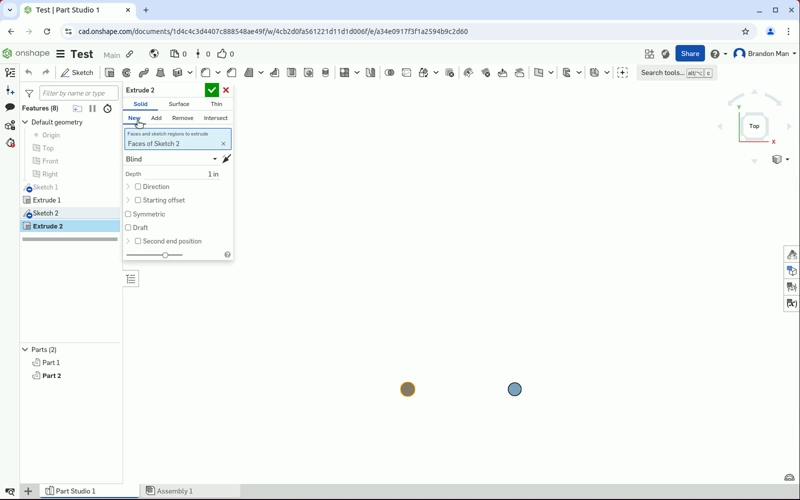
click(137, 120)
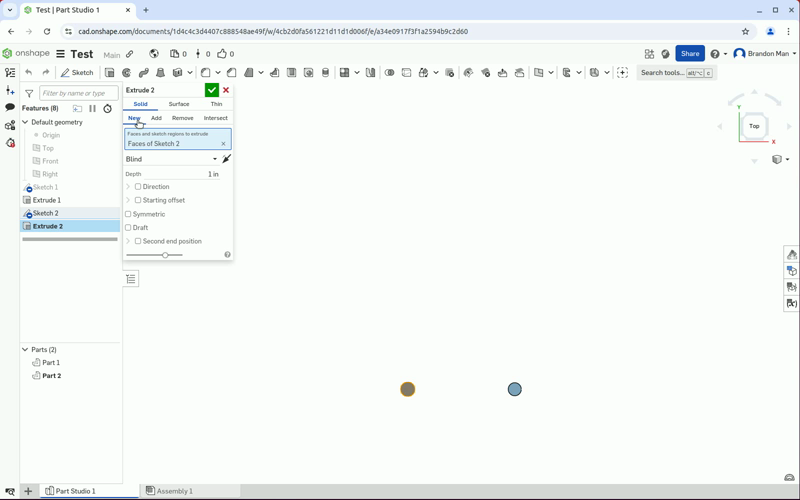
key(tab, 4)
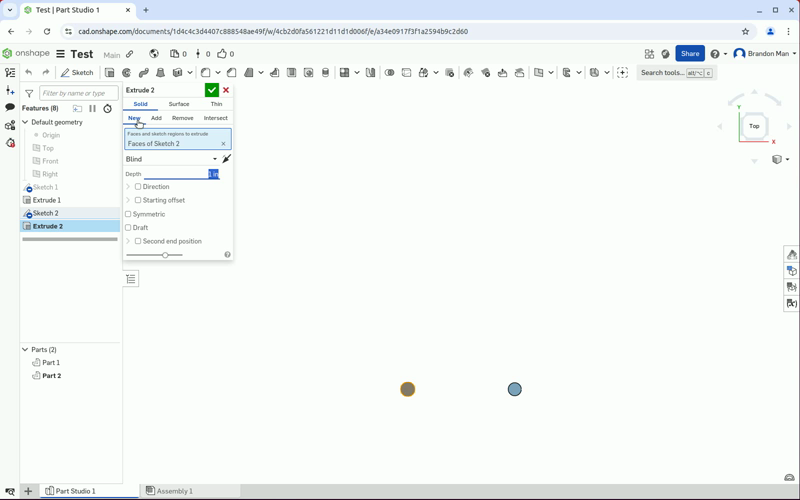
text(-0.481)
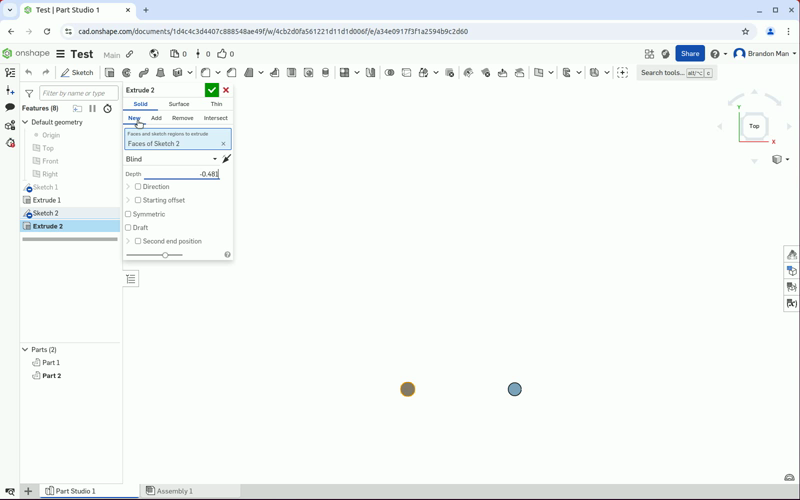
key(enter)
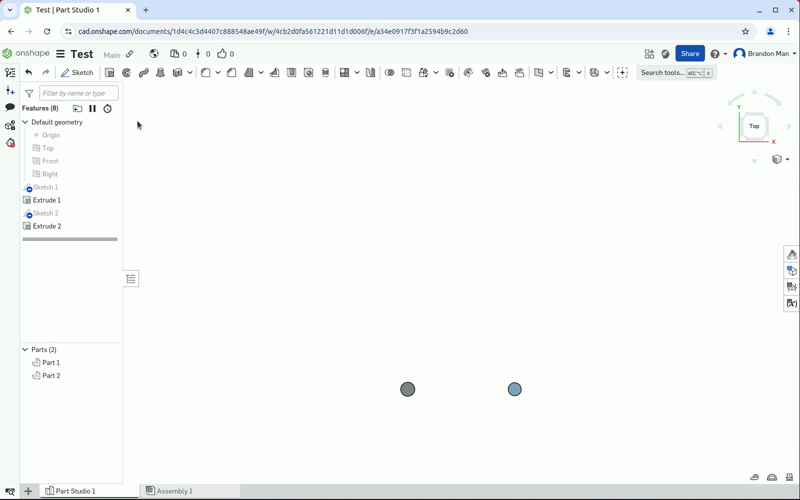
key(shift+h)
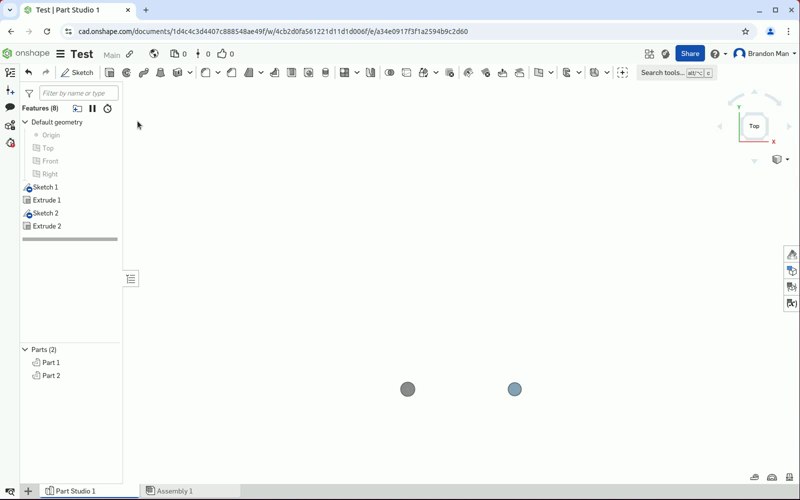
key(shift+h)
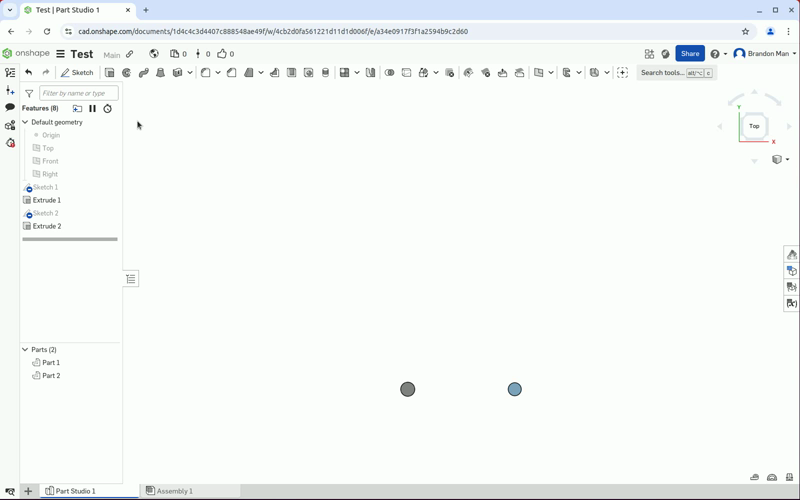
mouse_move(73, 189)
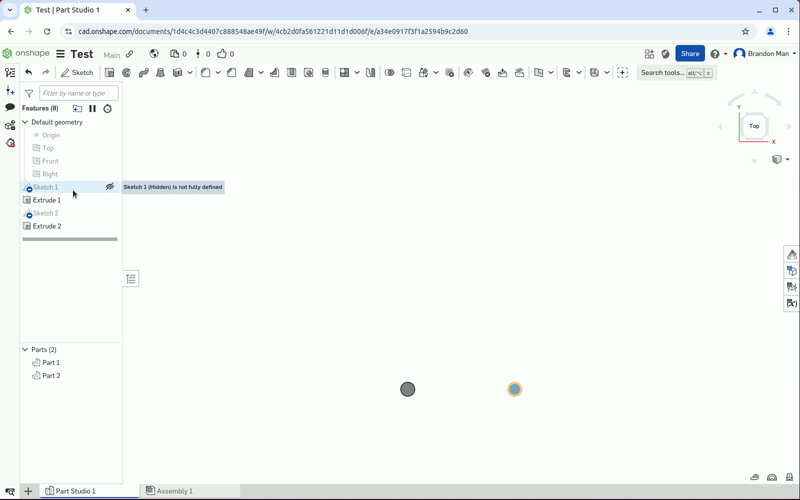
click(73, 189)
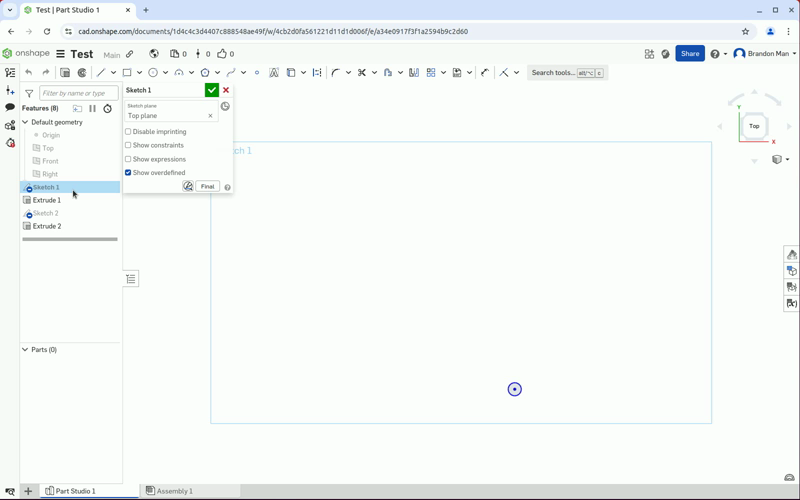
mouse_move(229, 92)
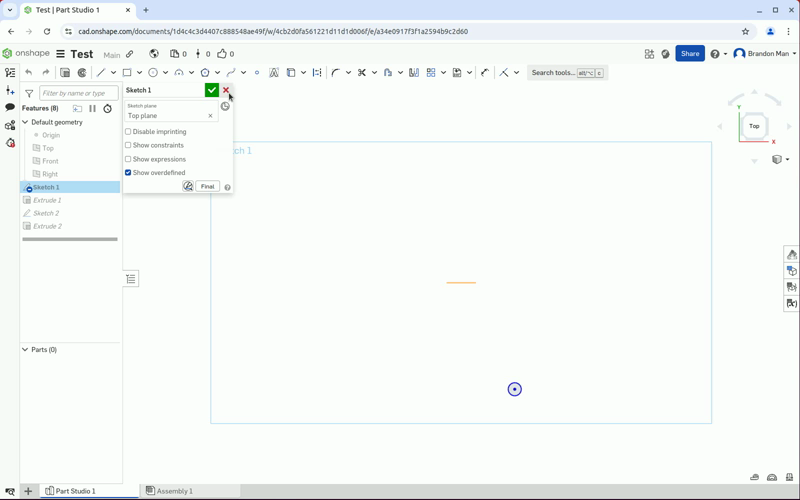
click(229, 92)
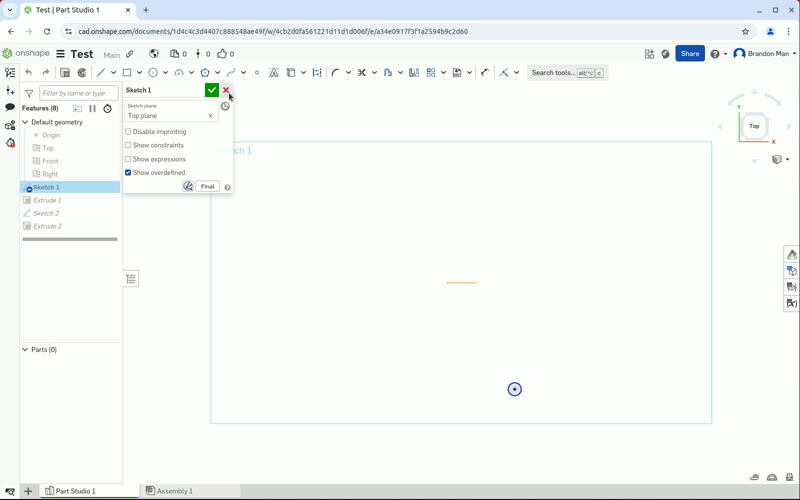
key(shift+s)
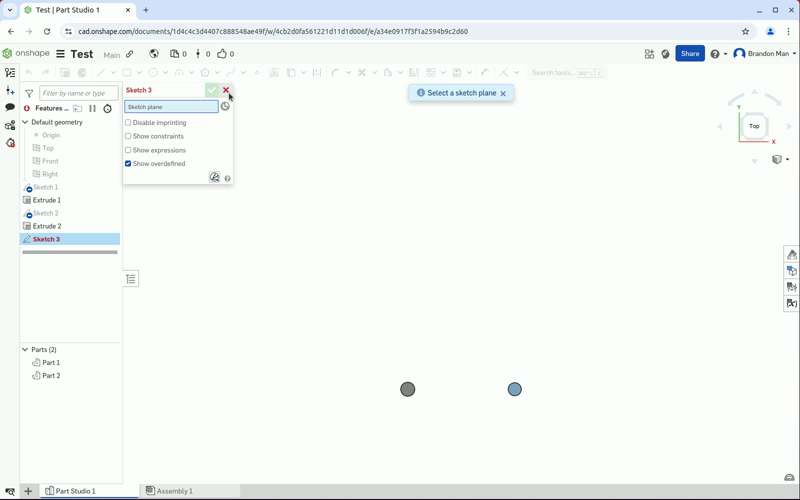
mouse_move(73, 150)
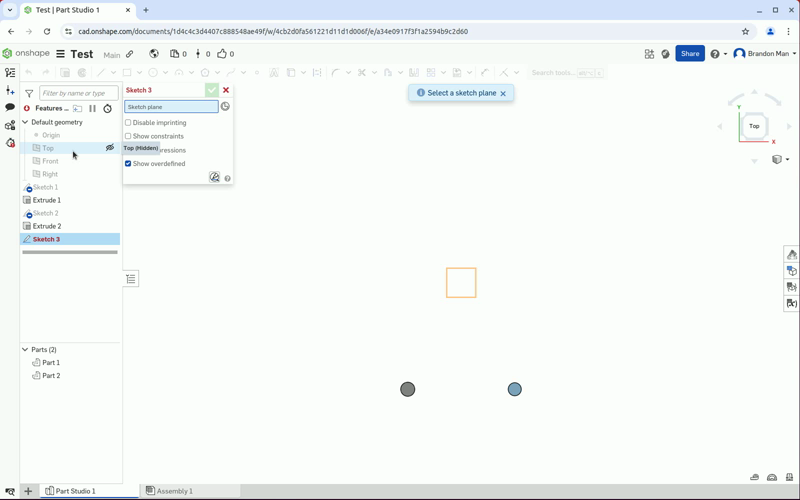
click(73, 150)
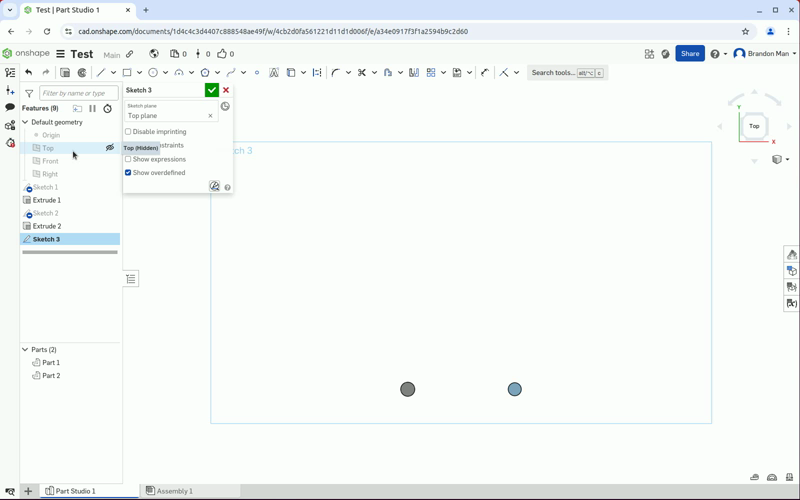
mouse_move(73, 352)
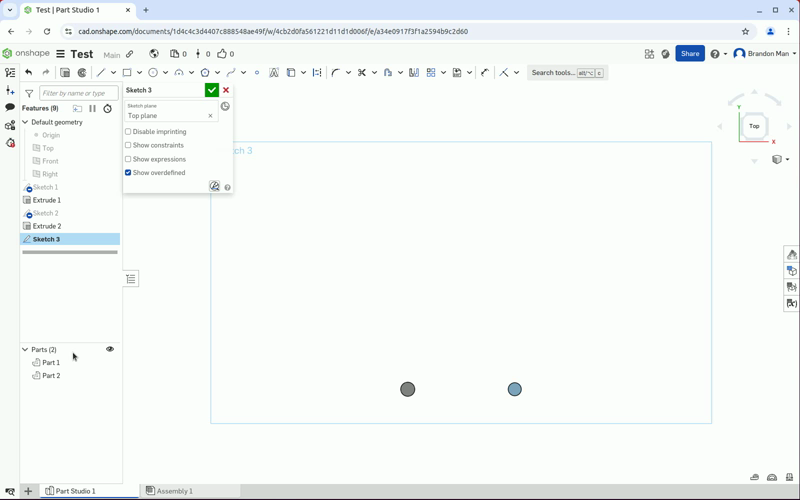
key(y)
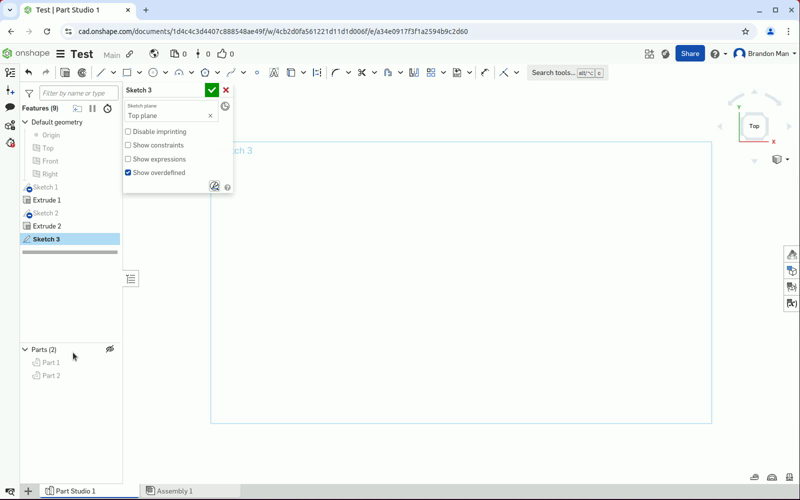
key(c)
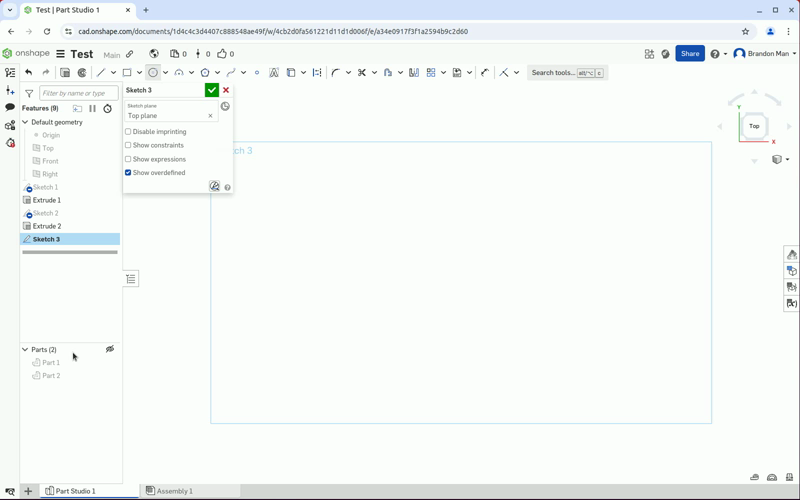
key_down(shift)
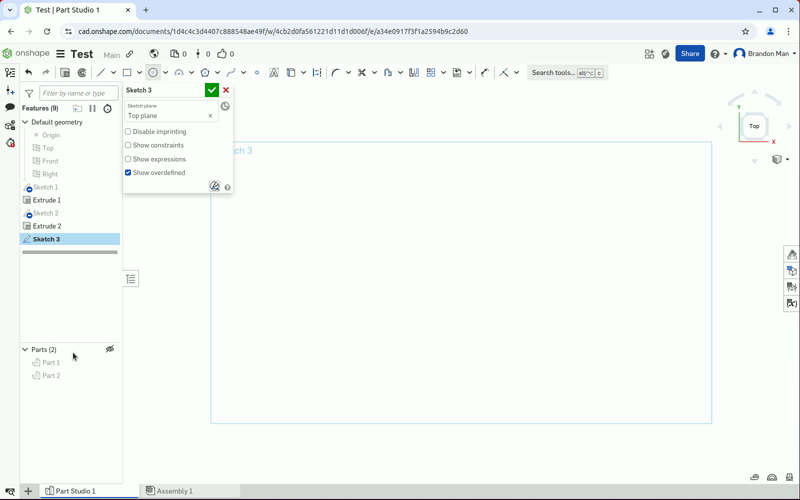
mouse_move(407, 176)
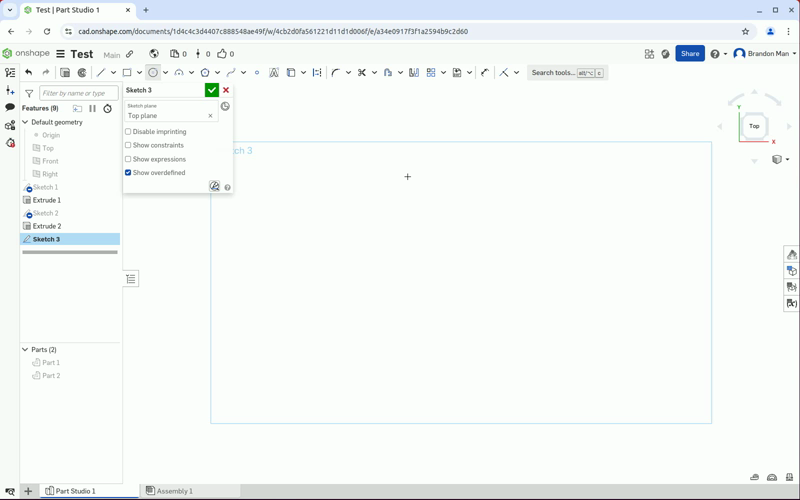
click(407, 176)
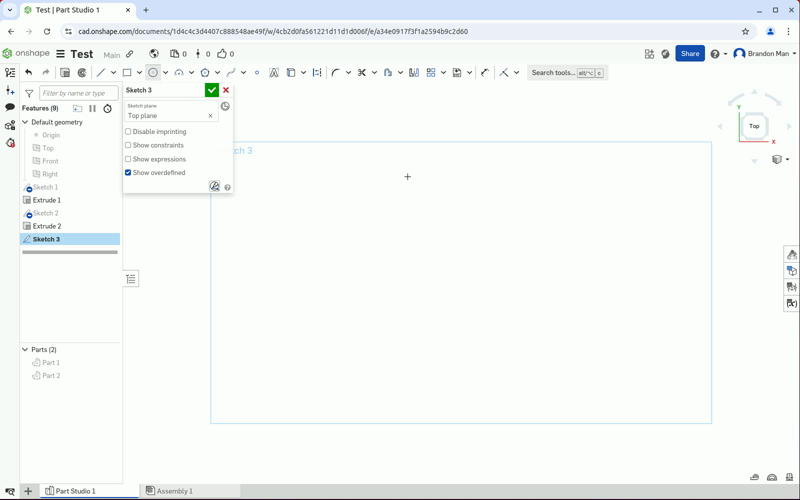
key_up(shift)
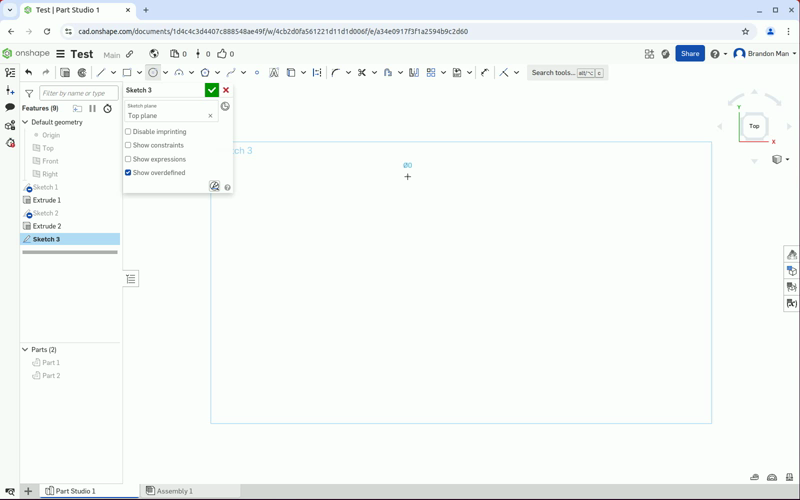
mouse_move(414, 176)
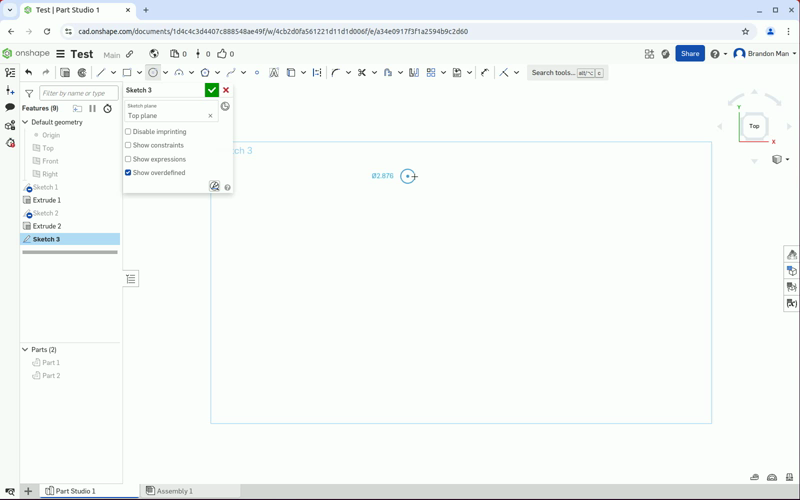
click(414, 176)
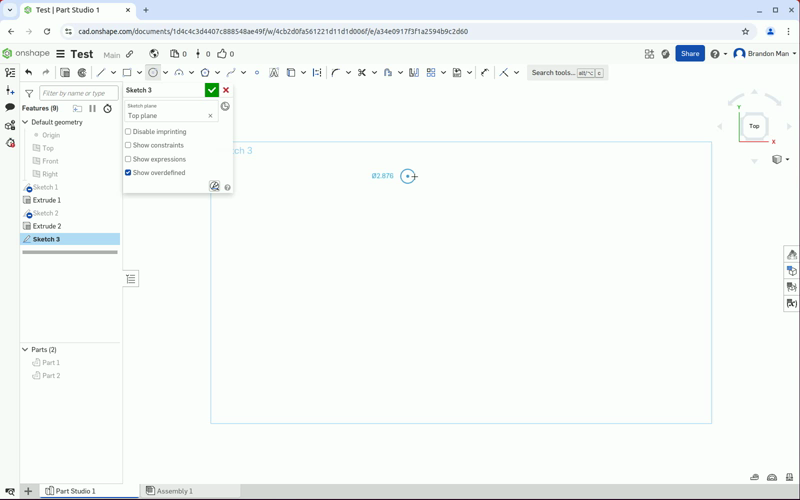
key(esc)
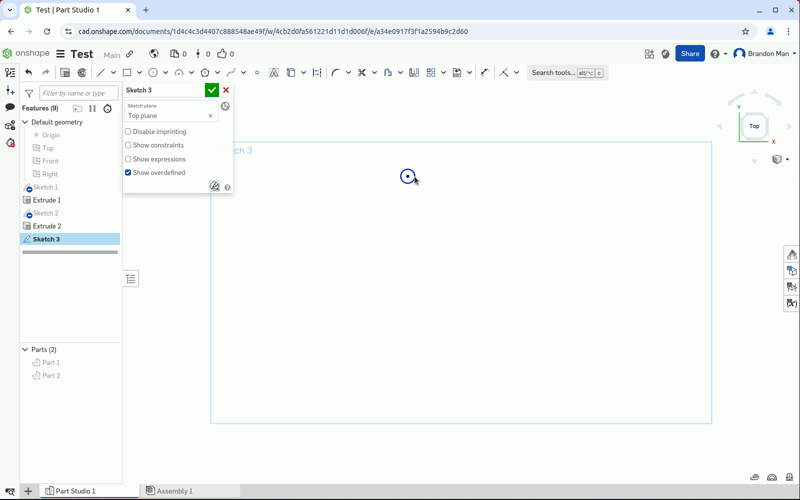
mouse_move(409, 170)
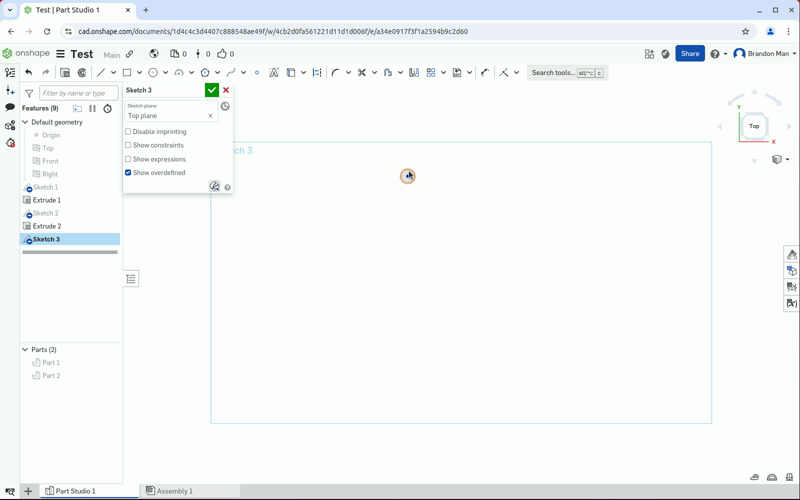
scroll(6)
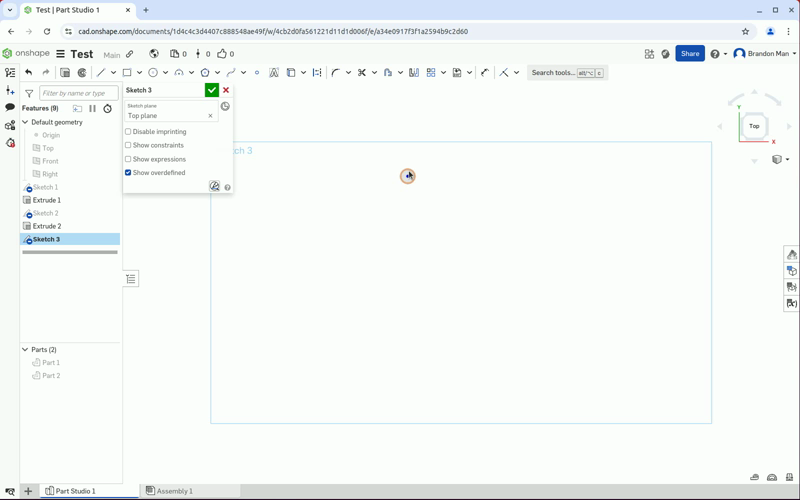
scroll(6)
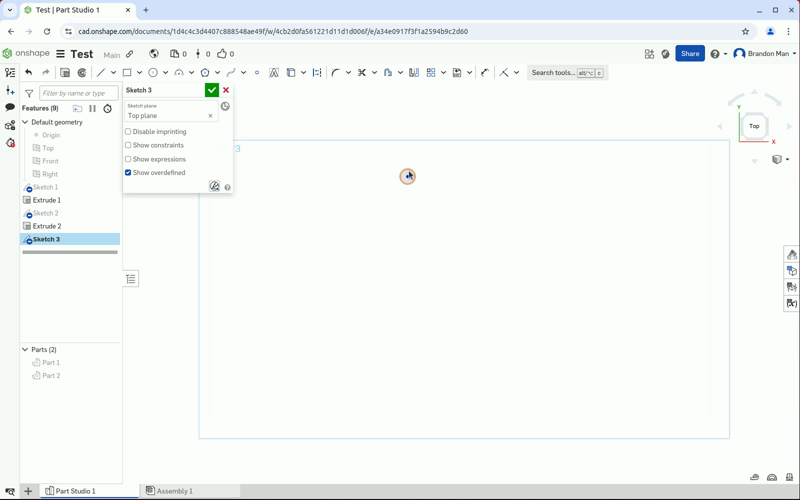
scroll(6)
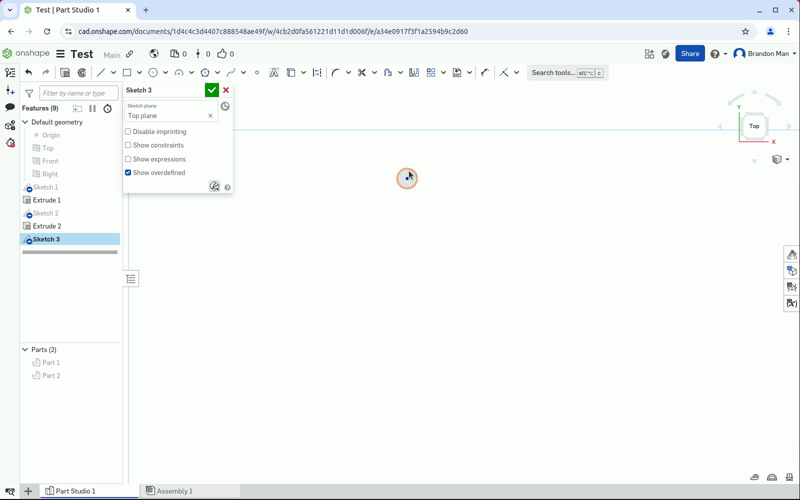
scroll(6)
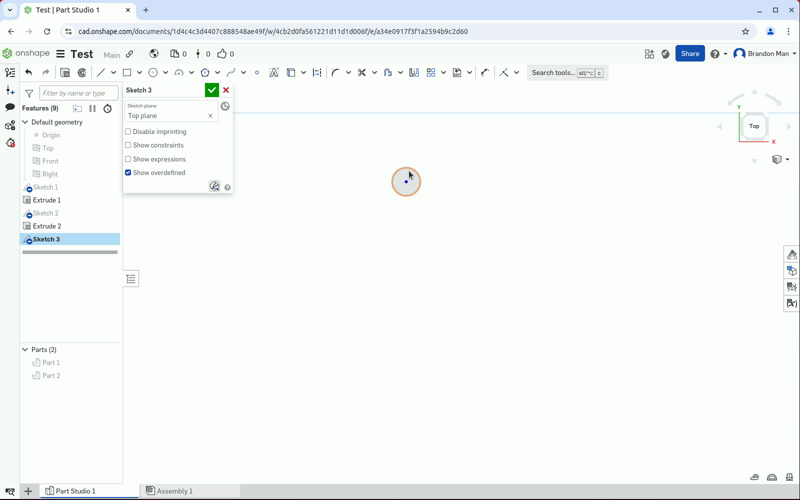
scroll(6)
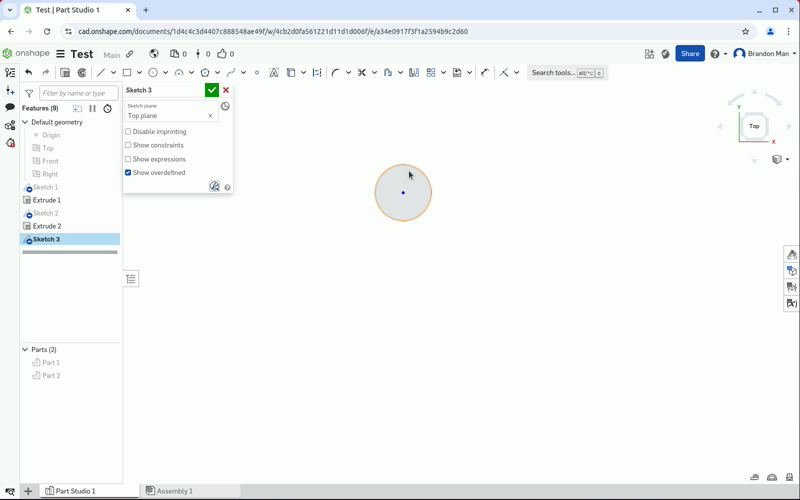
scroll(6)
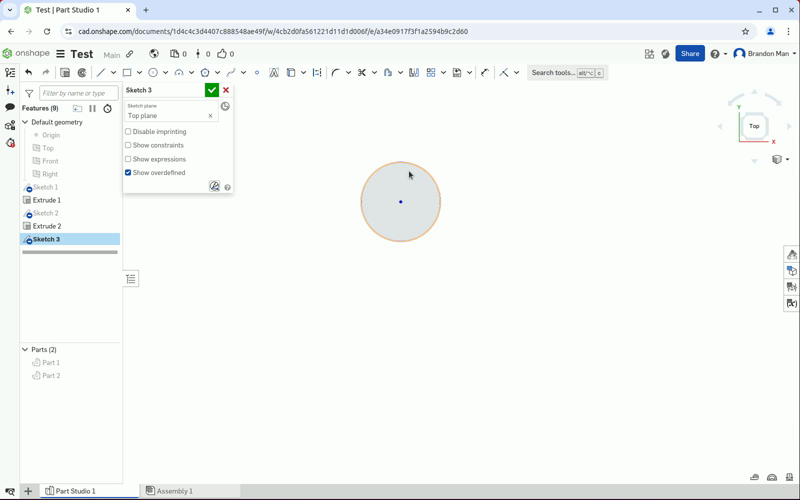
scroll(6)
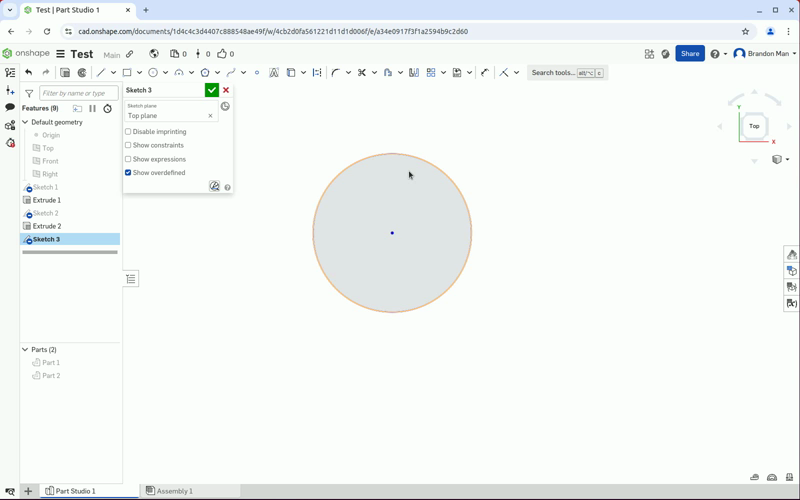
click(409, 170)
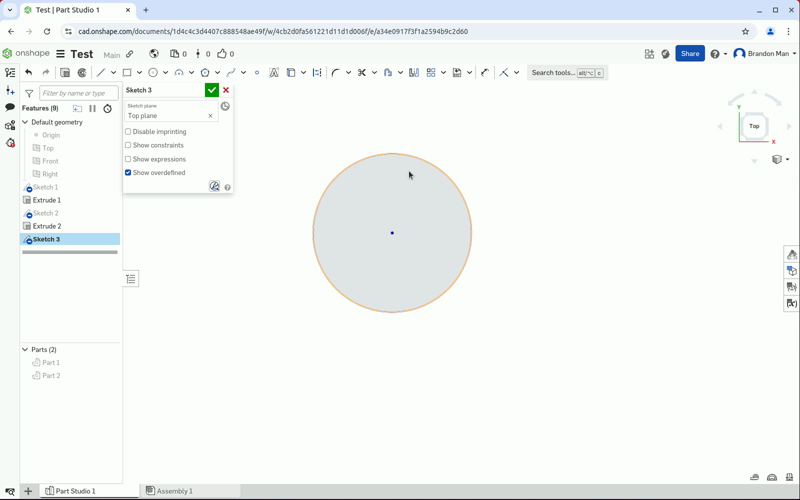
scroll(-6)
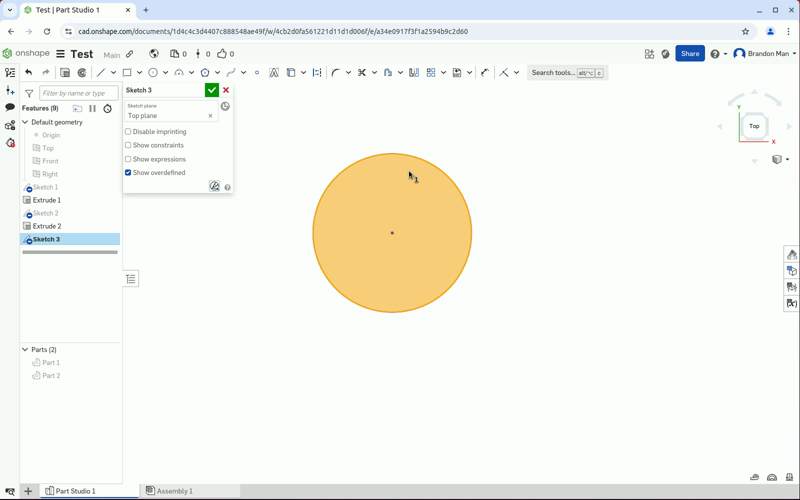
scroll(-6)
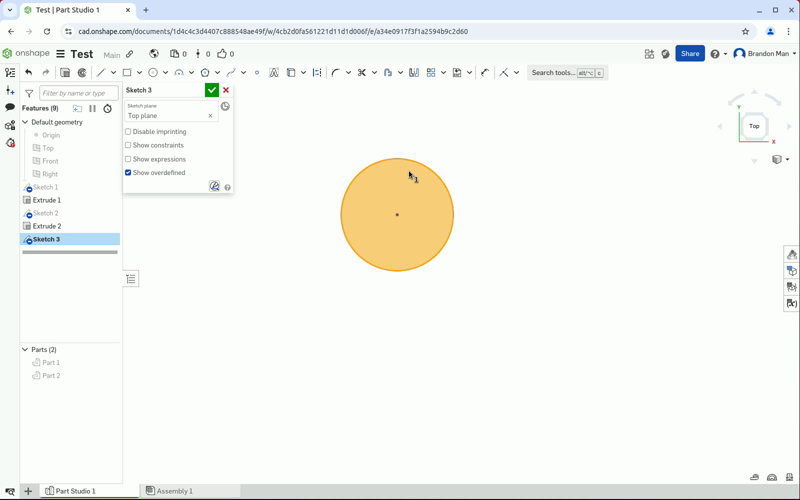
scroll(-6)
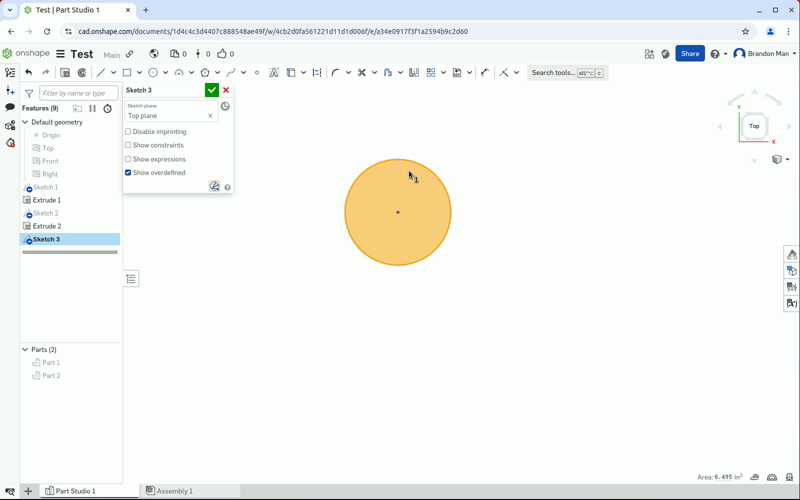
scroll(-6)
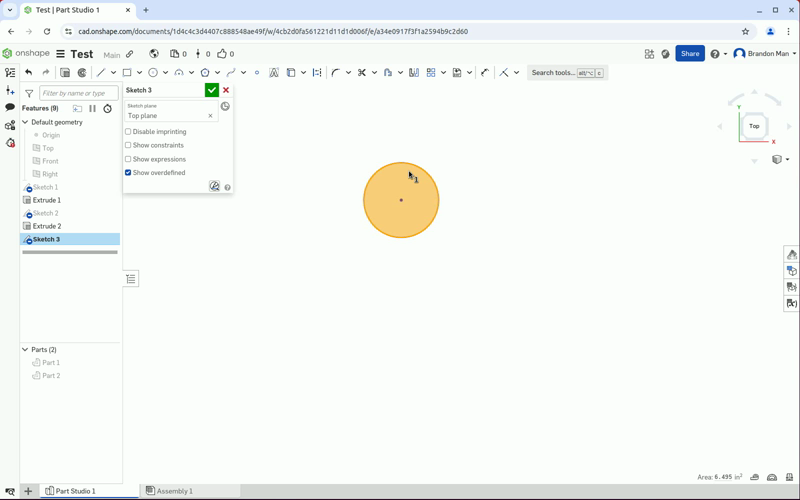
scroll(-6)
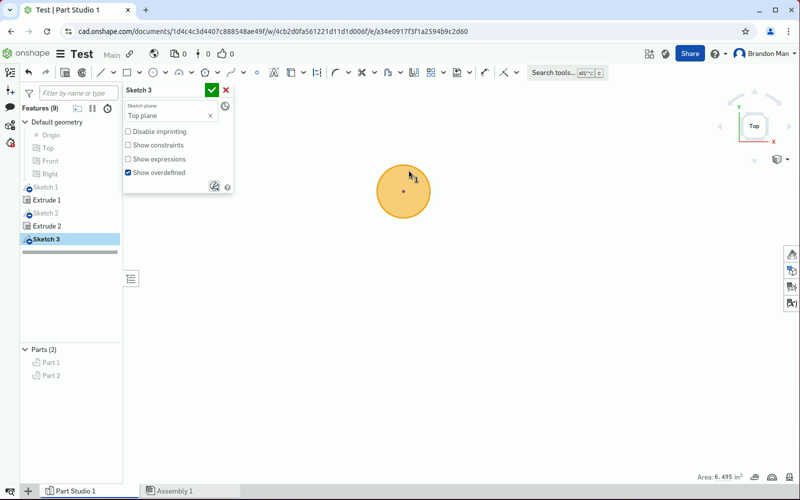
scroll(-6)
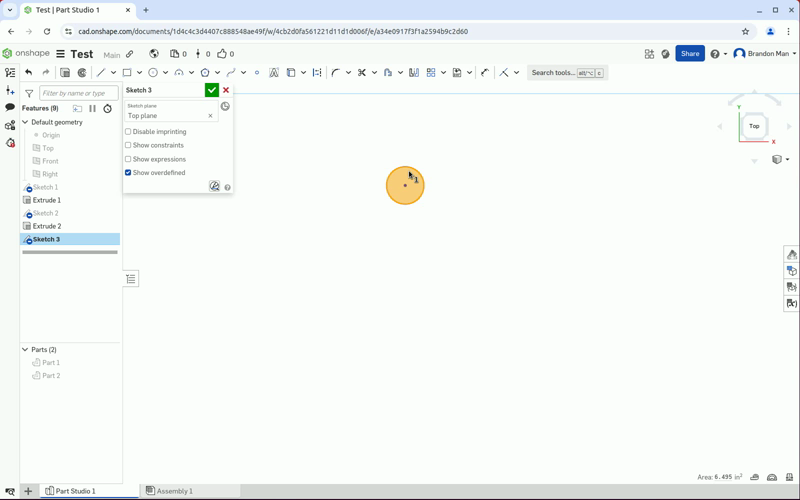
scroll(-6)
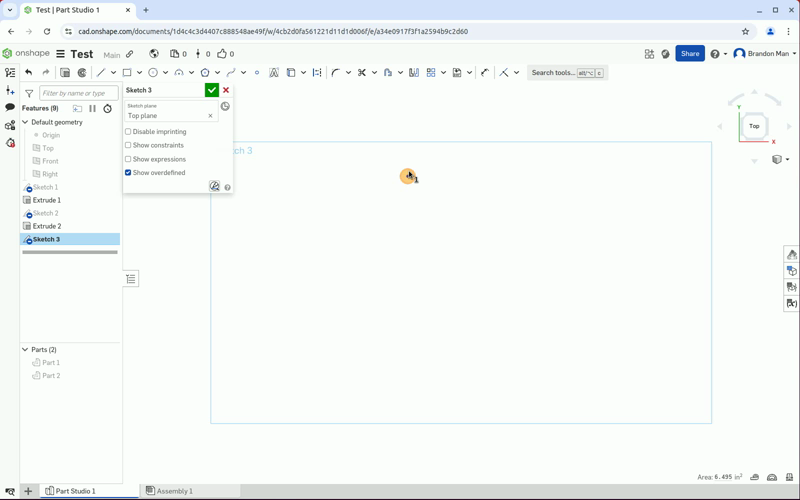
mouse_move(73, 352)
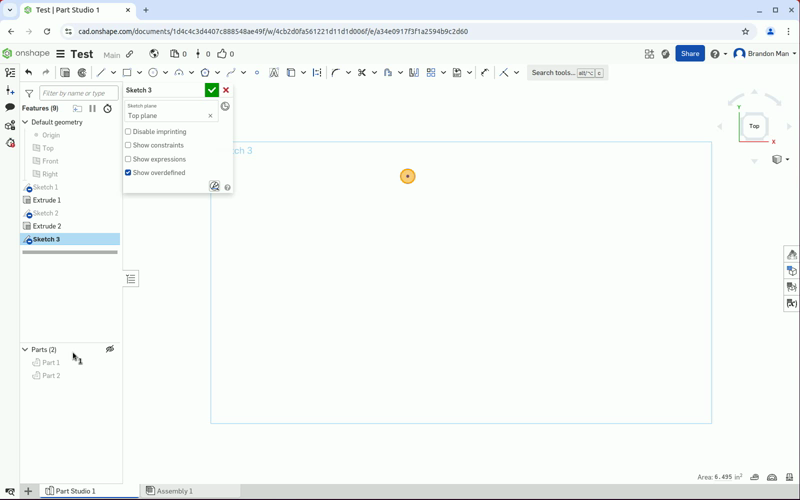
key(shift+y)
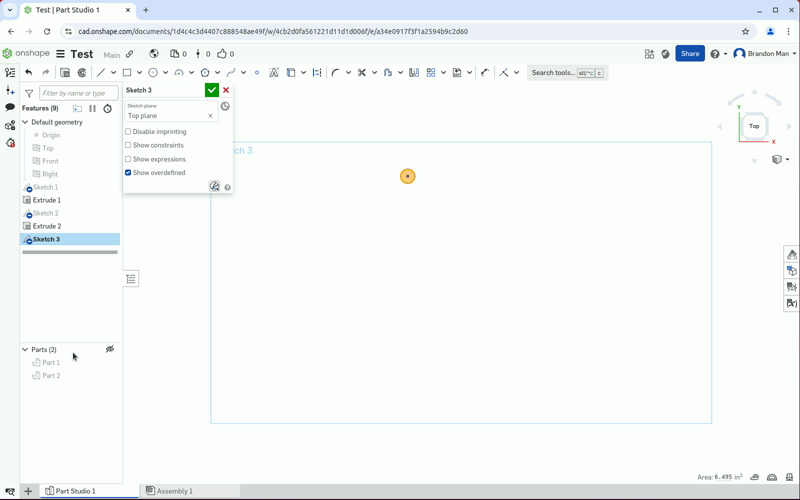
key(shift+e)
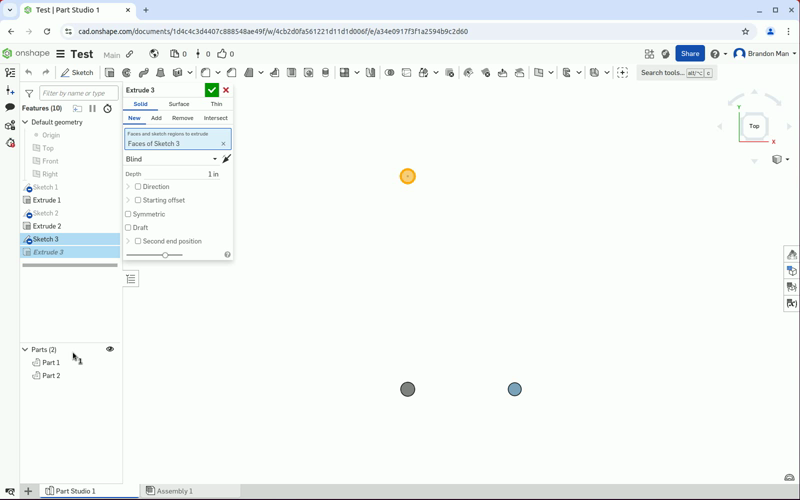
mouse_move(143, 106)
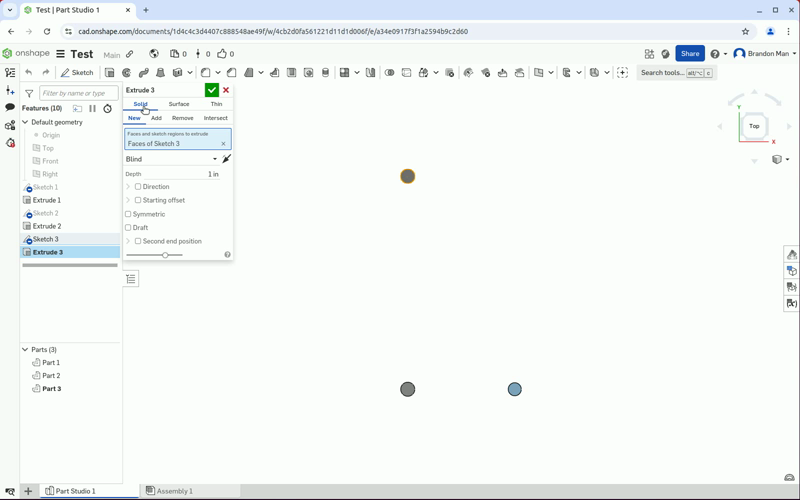
click(143, 106)
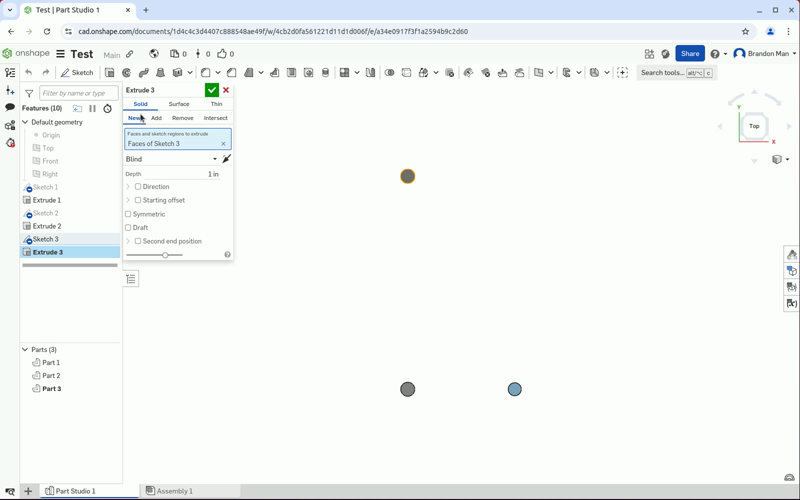
mouse_move(137, 120)
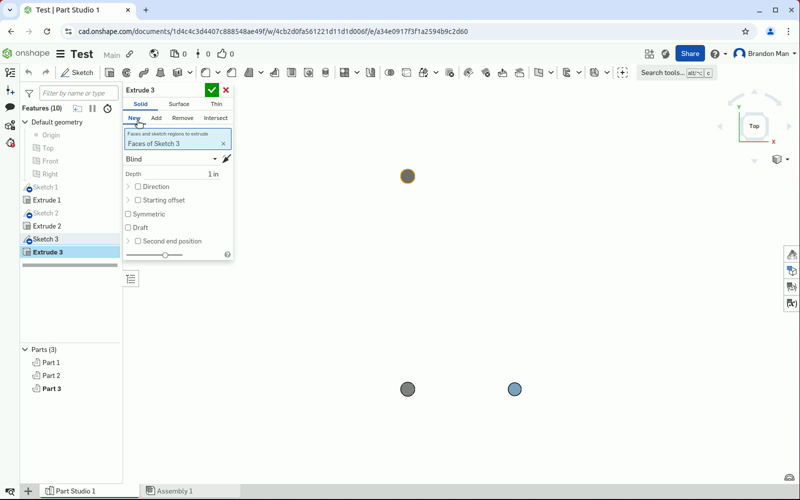
click(137, 120)
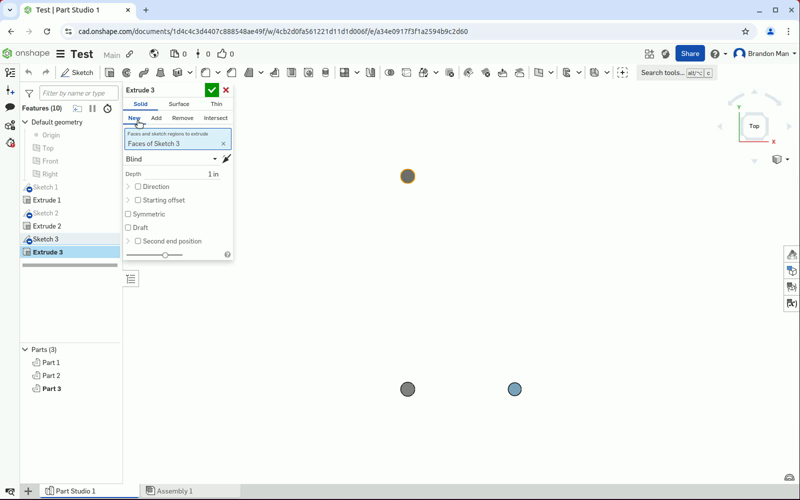
key(tab, 4)
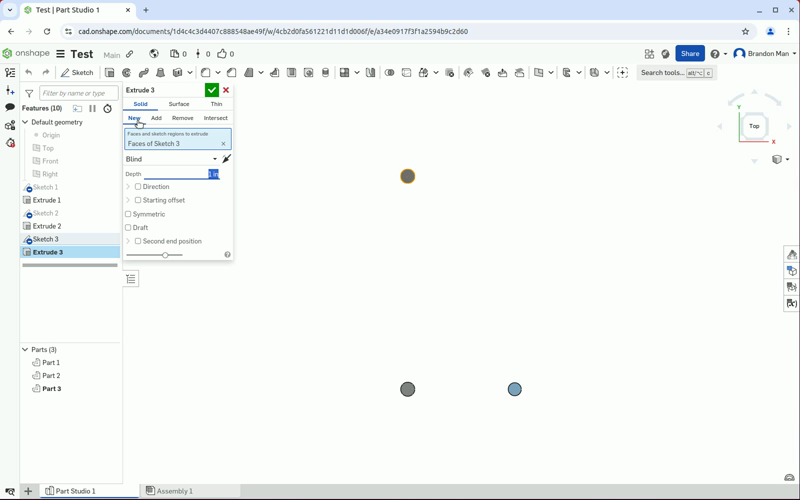
text(-0.481)
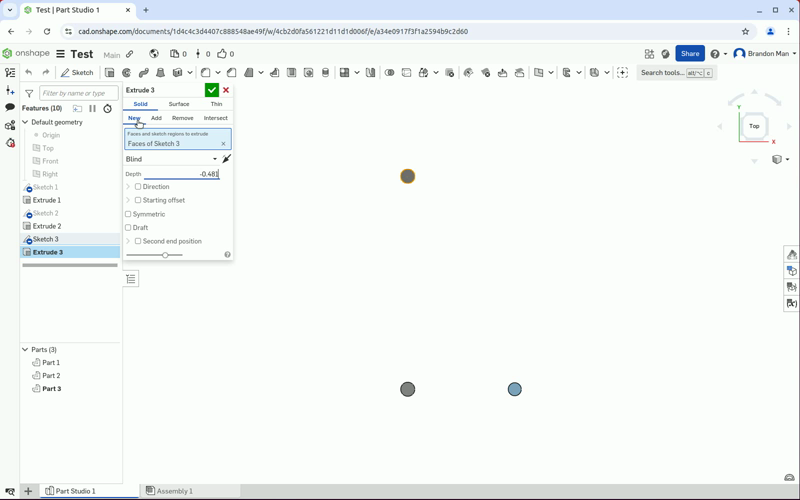
key(enter)
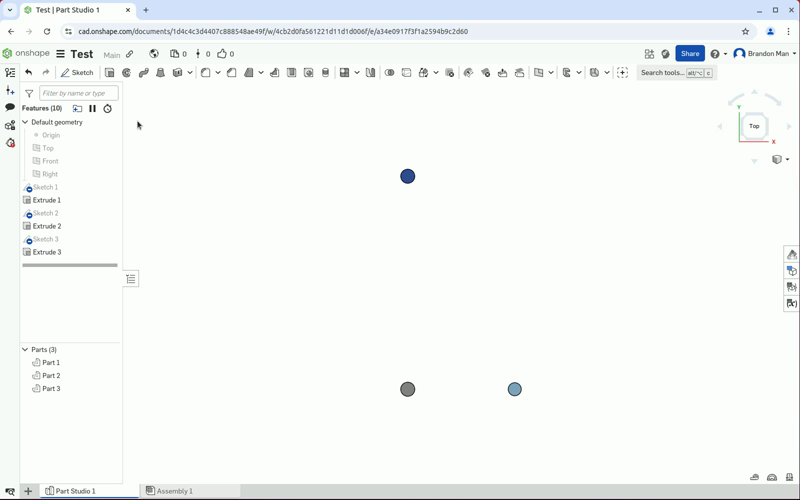
key(shift+h)
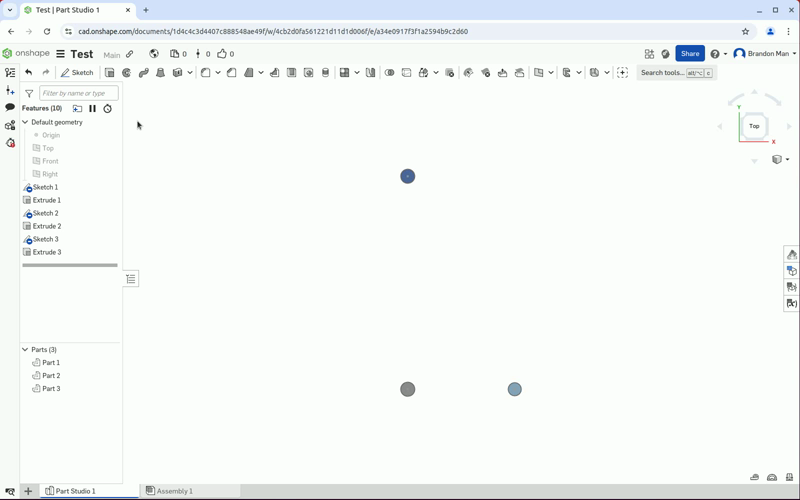
key(shift+h)
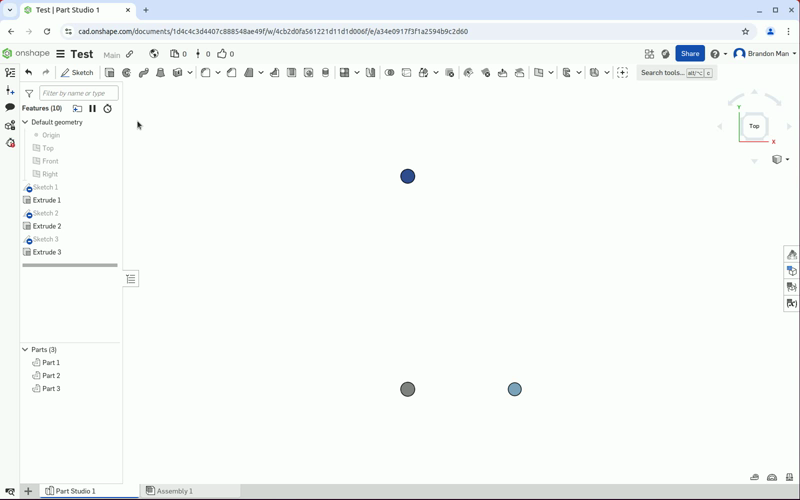
mouse_move(73, 189)
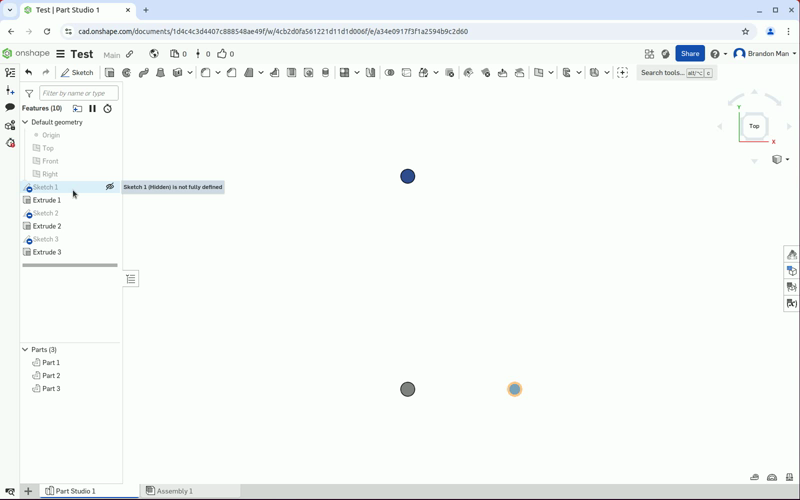
click(73, 189)
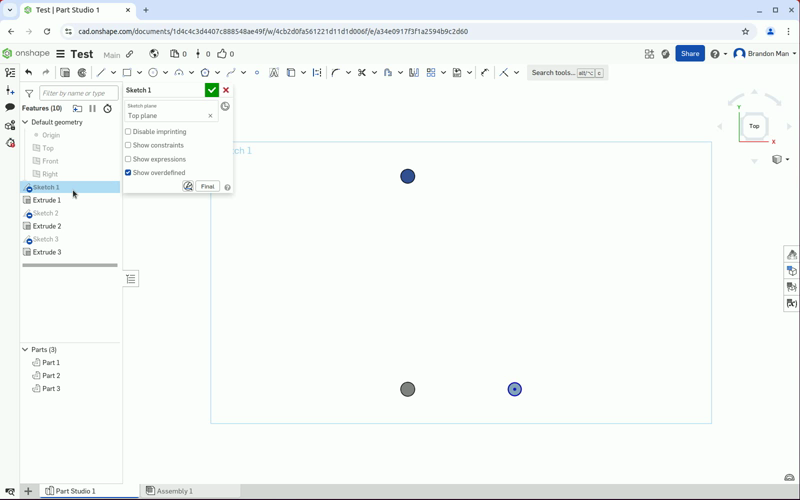
mouse_move(229, 92)
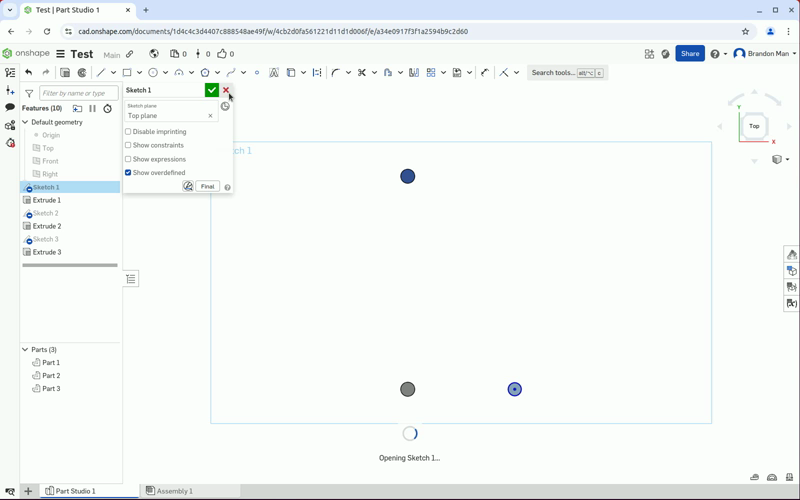
click(229, 92)
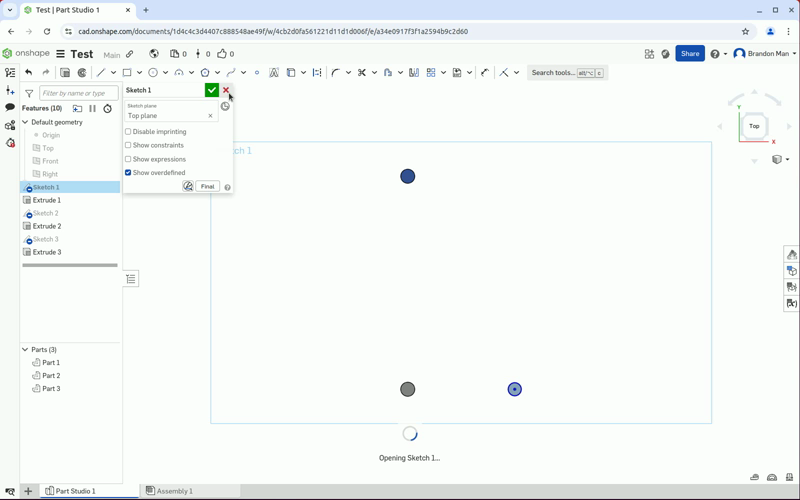
key(shift+s)
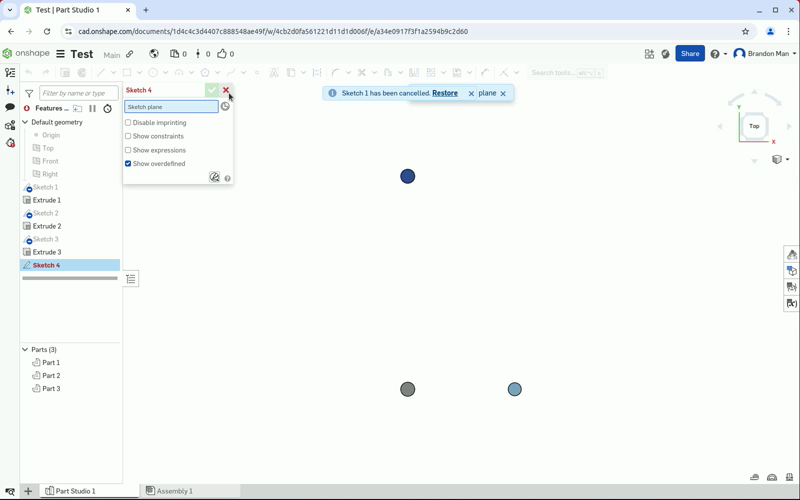
mouse_move(73, 150)
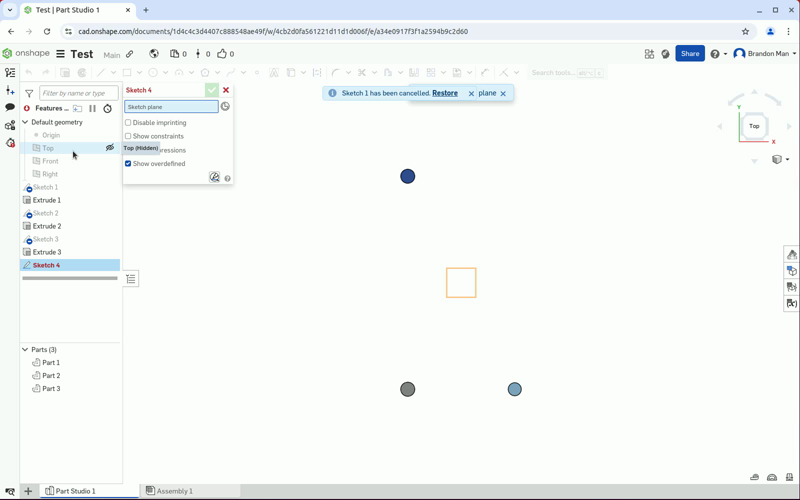
click(73, 150)
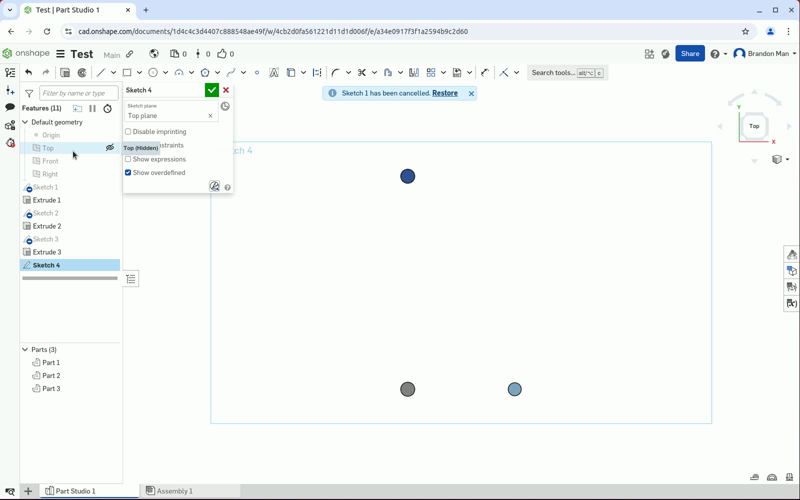
mouse_move(73, 352)
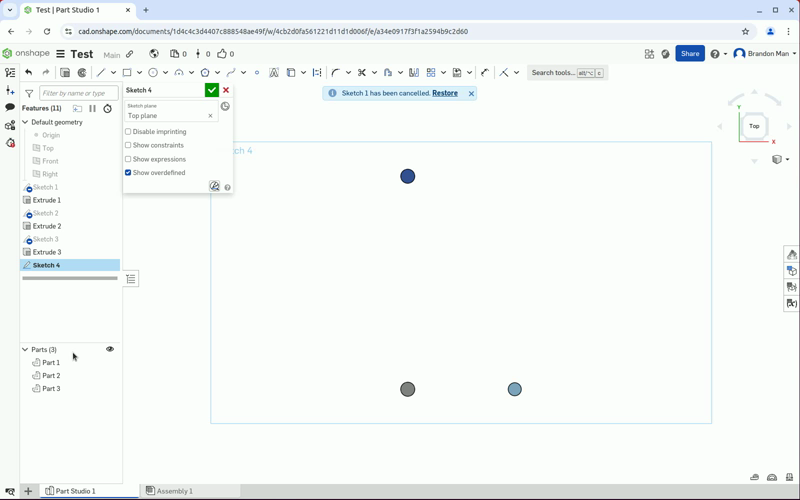
key(y)
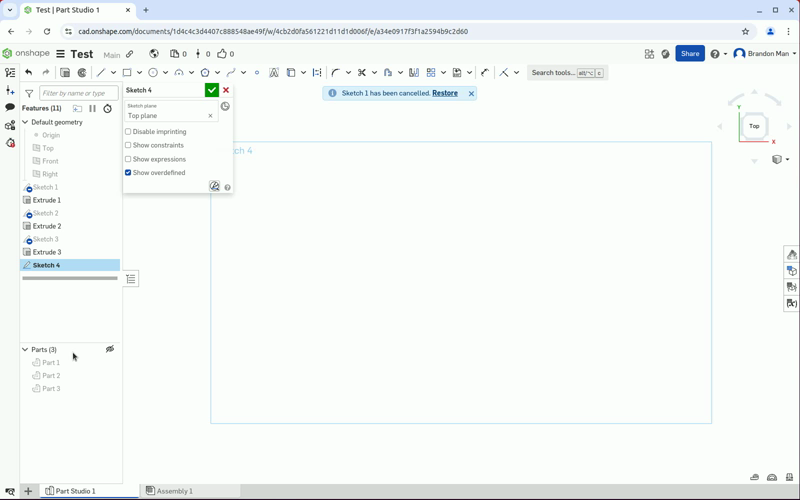
key(c)
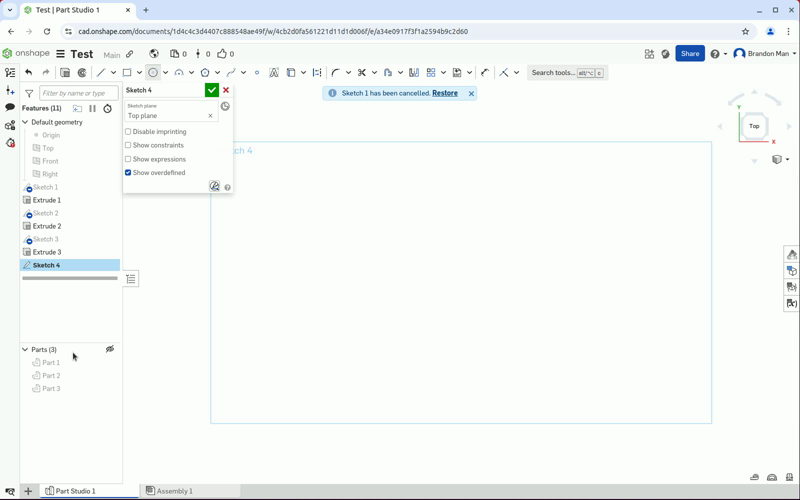
key_down(shift)
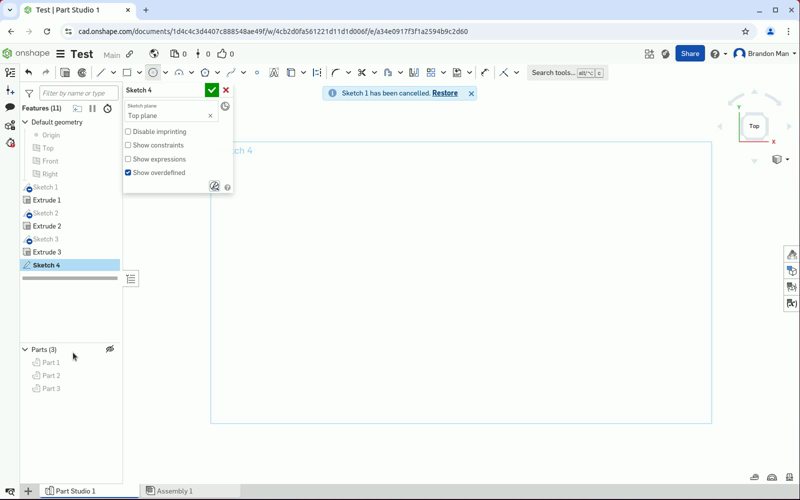
mouse_move(514, 176)
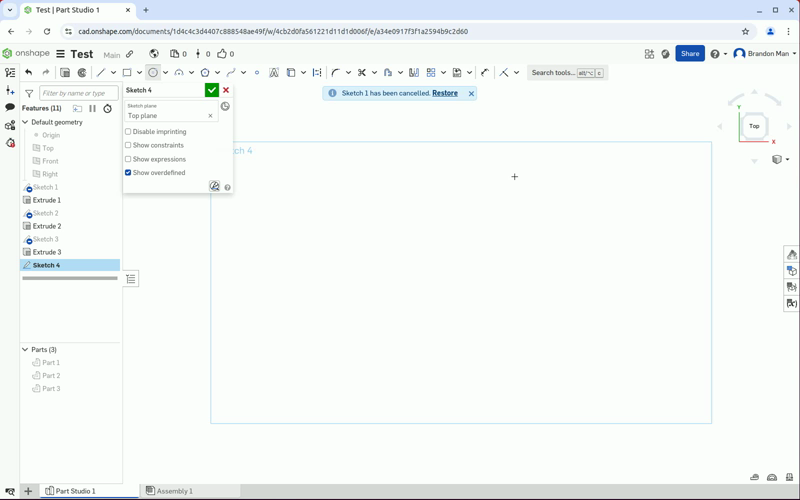
click(514, 176)
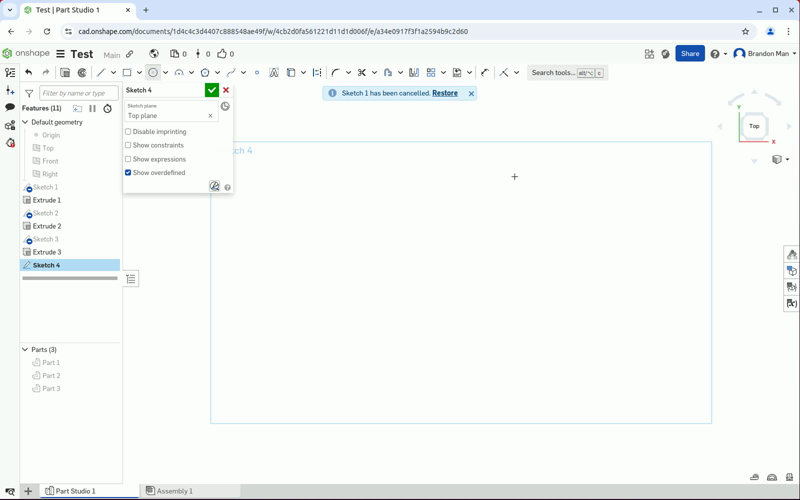
key_up(shift)
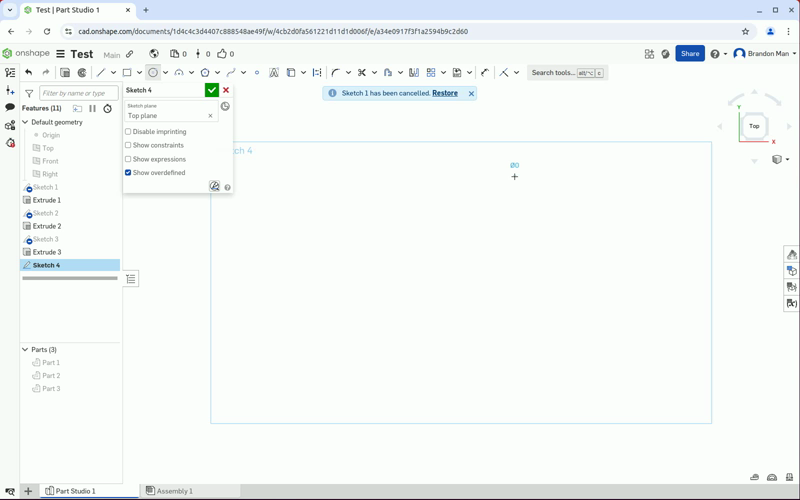
mouse_move(521, 176)
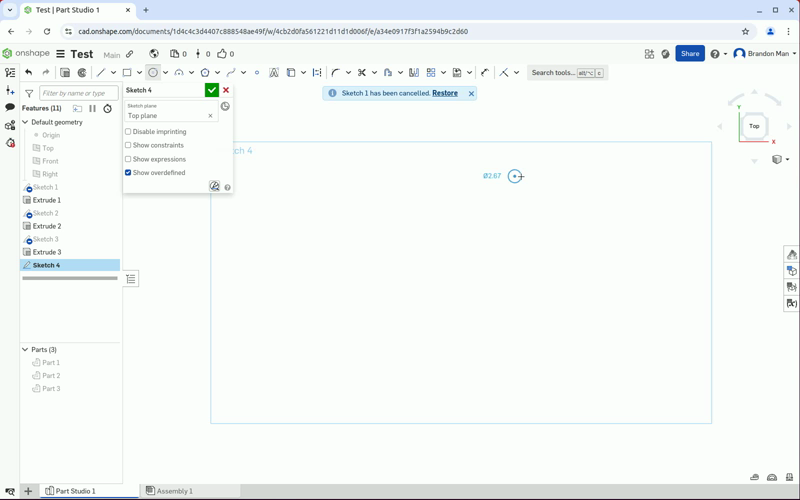
click(521, 176)
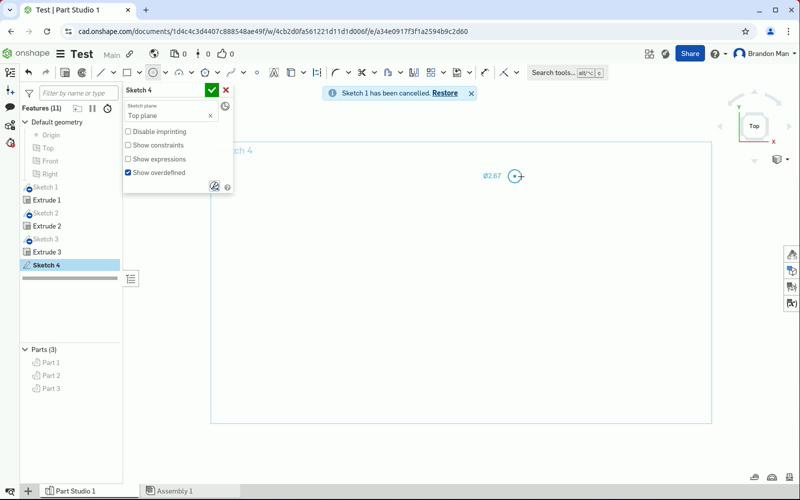
key(esc)
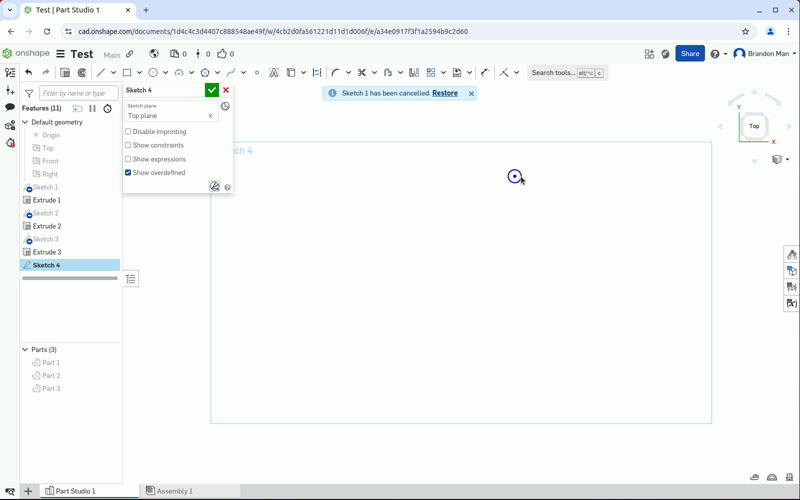
mouse_move(512, 174)
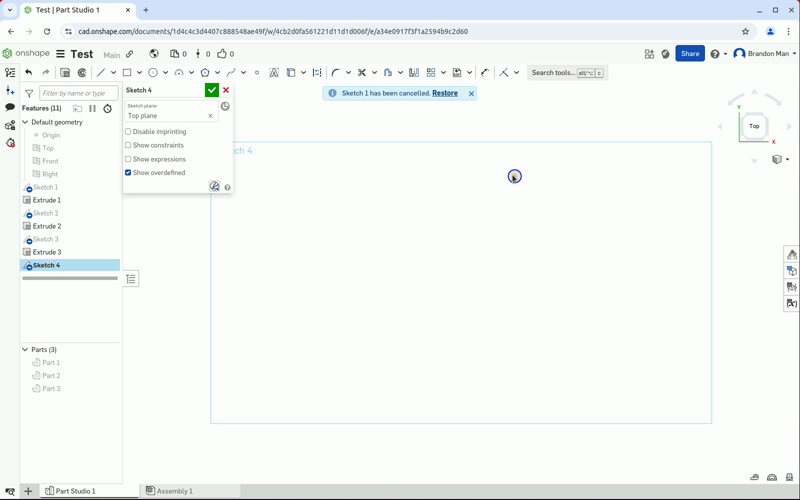
scroll(6)
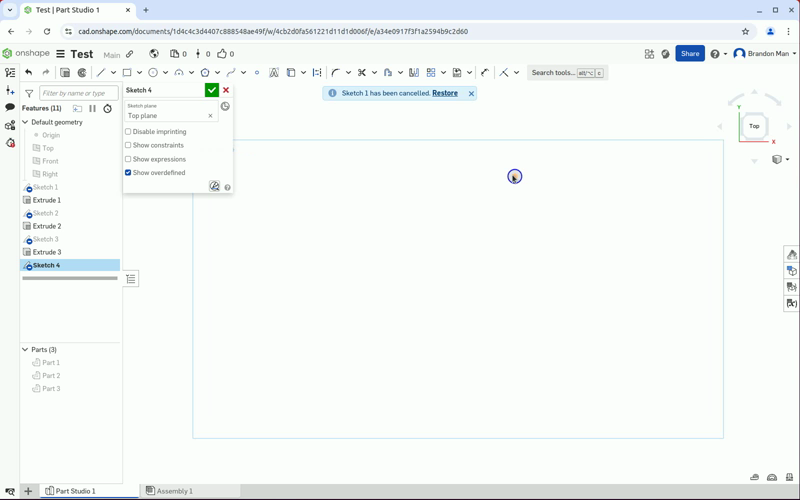
scroll(6)
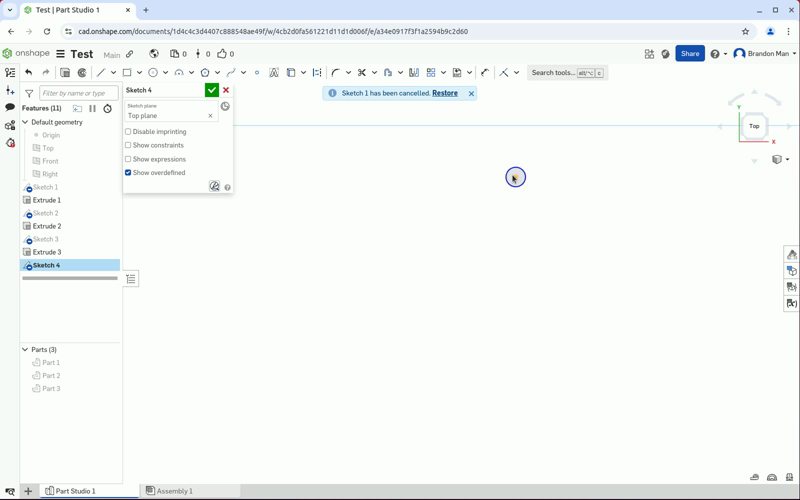
scroll(6)
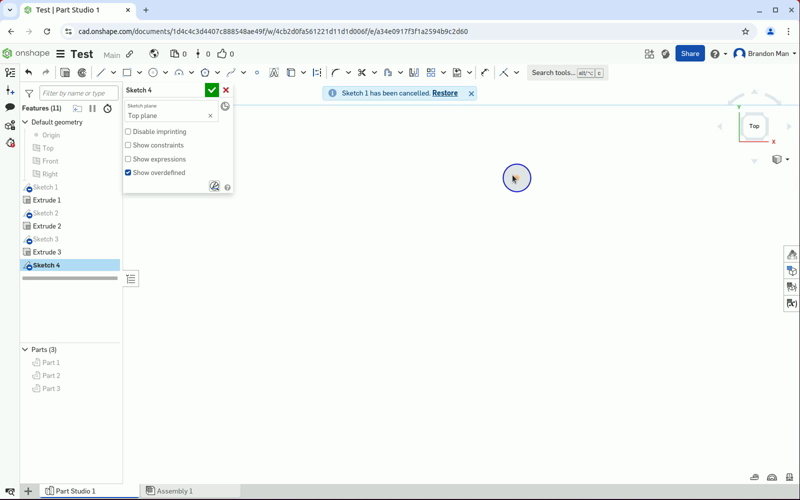
scroll(6)
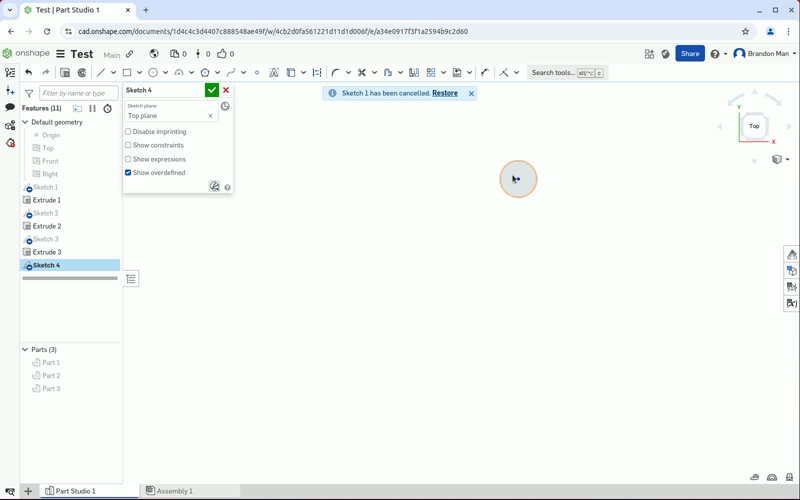
scroll(6)
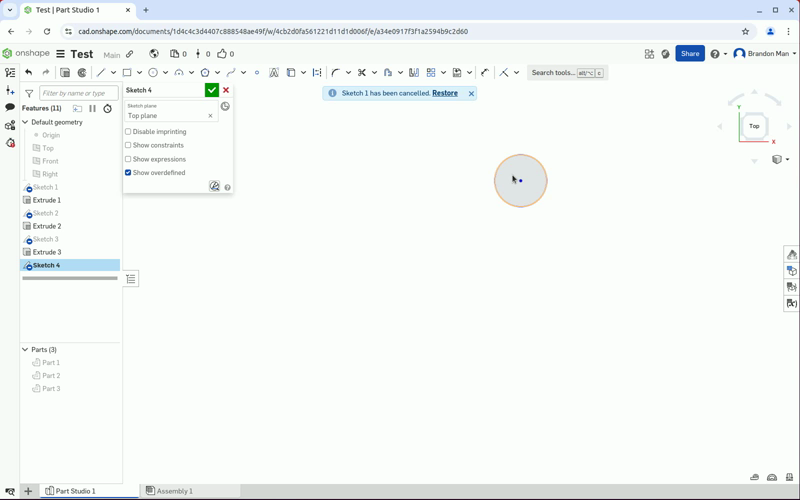
scroll(6)
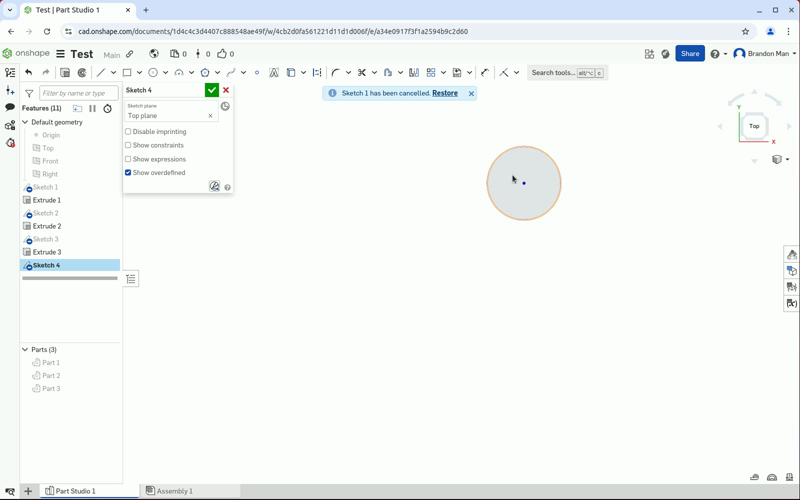
scroll(6)
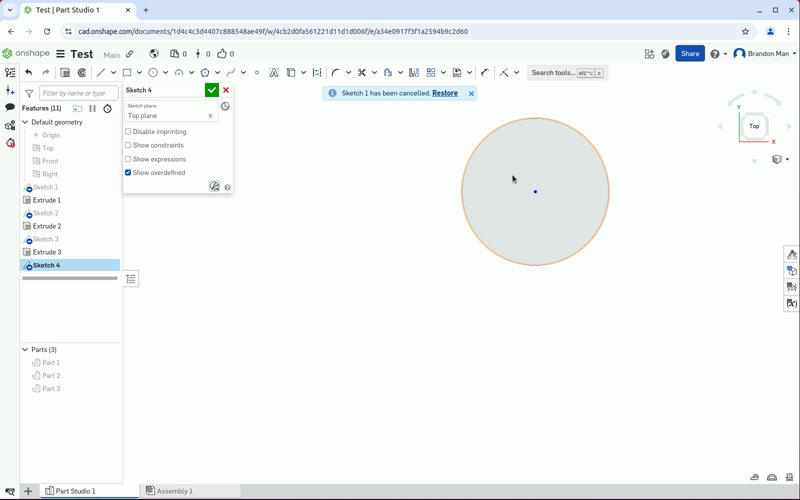
click(512, 174)
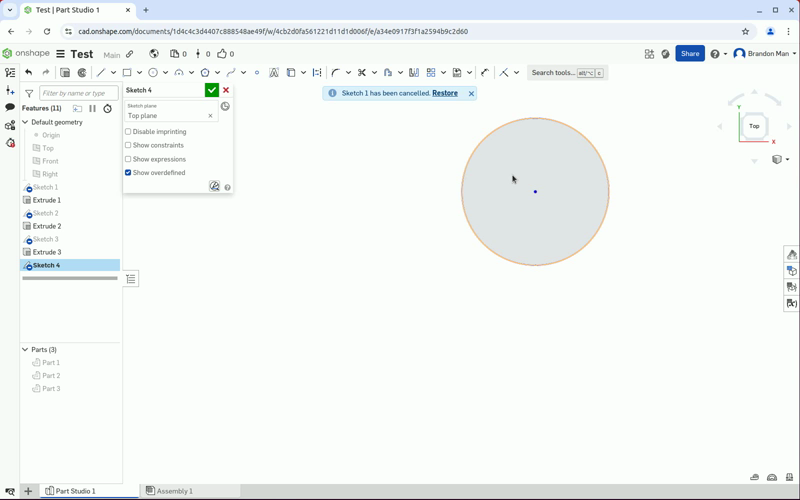
scroll(-6)
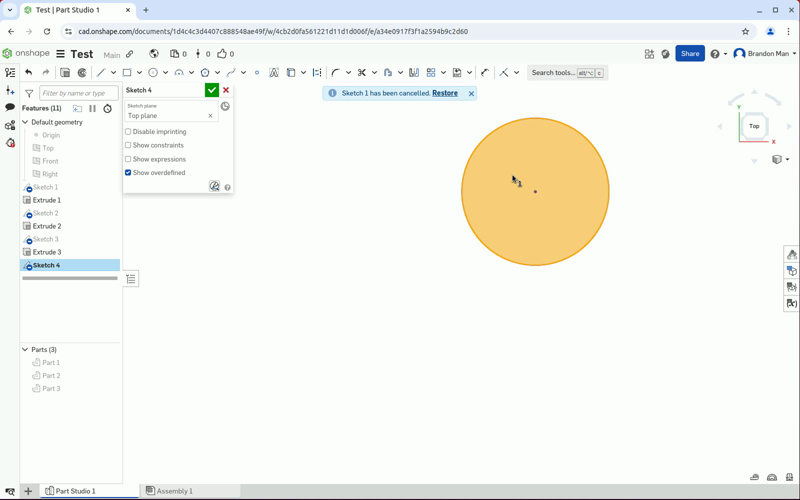
scroll(-6)
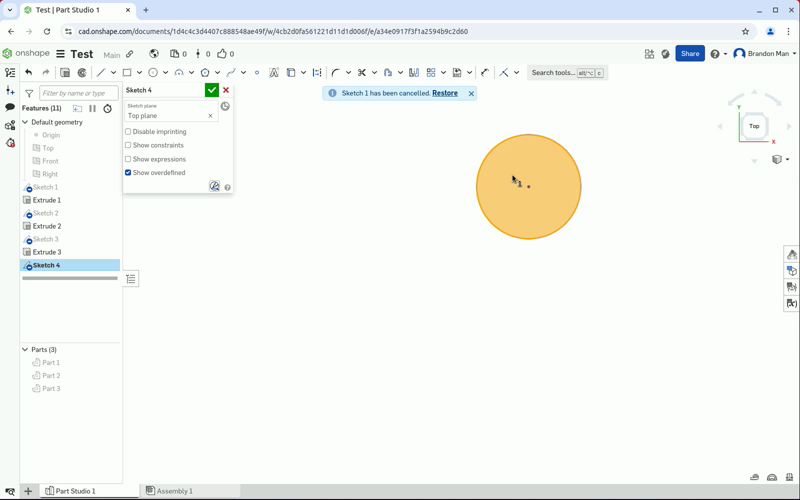
scroll(-6)
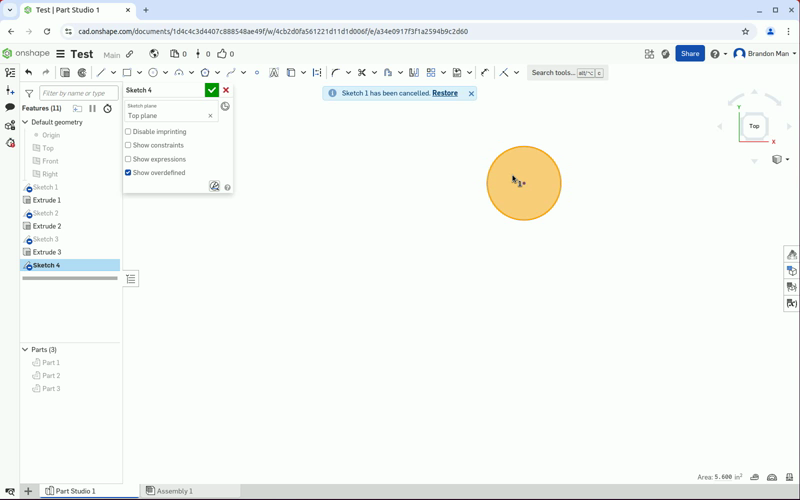
scroll(-6)
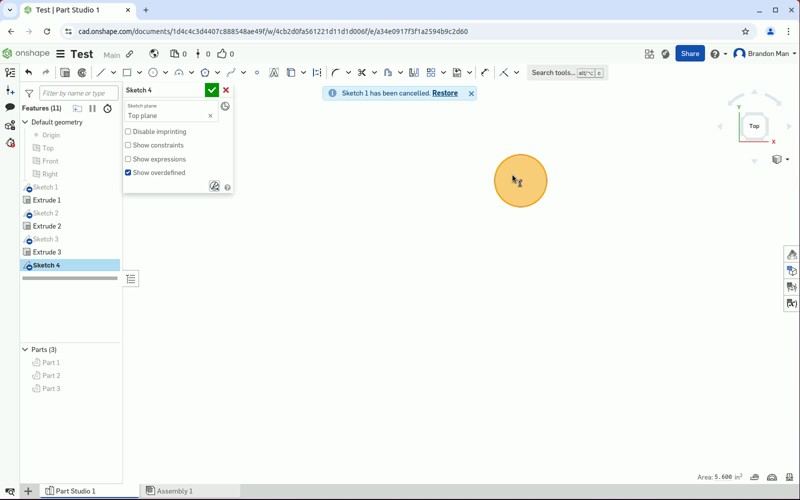
scroll(-6)
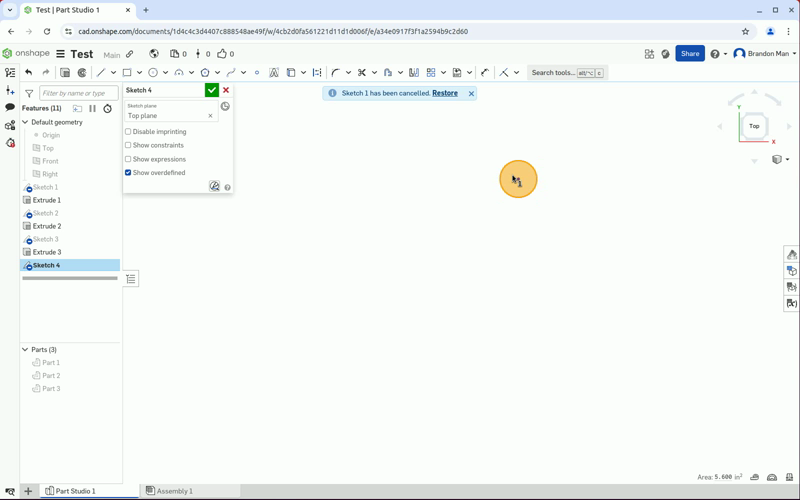
scroll(-6)
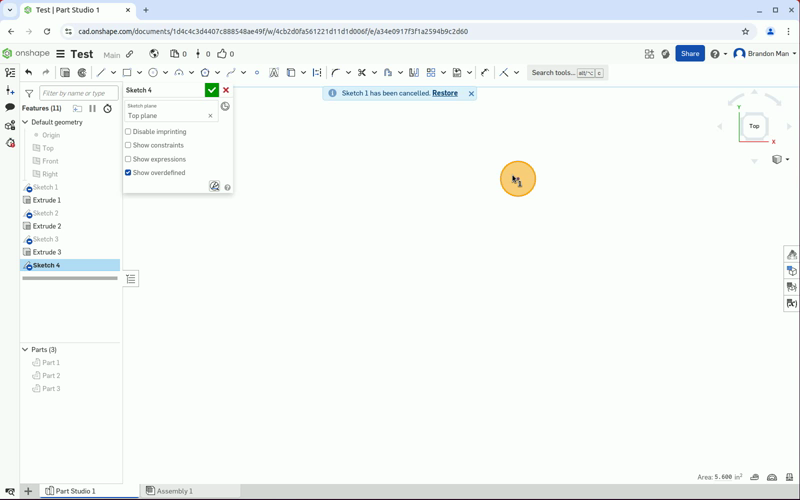
scroll(-6)
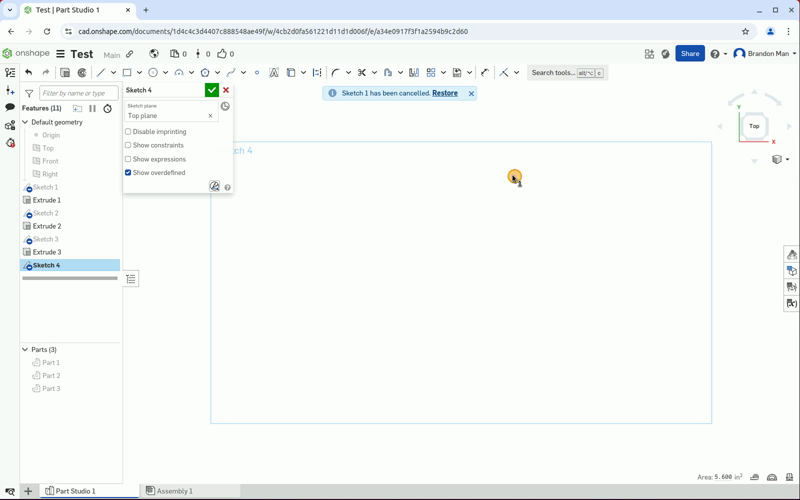
mouse_move(73, 352)
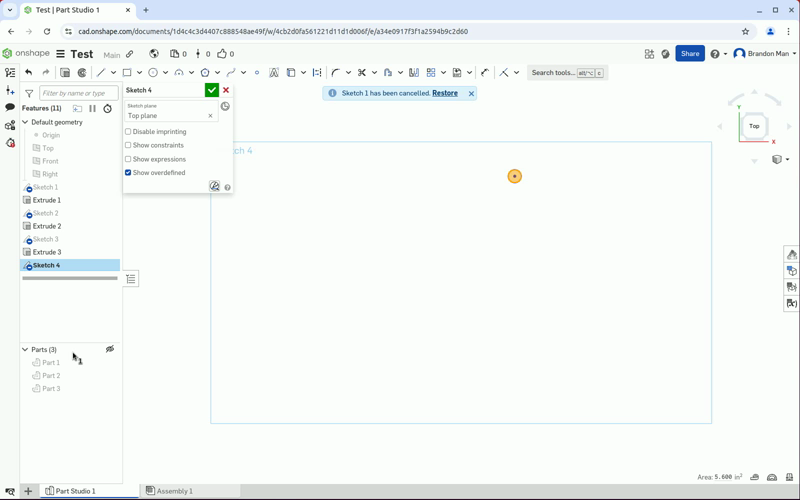
key(shift+y)
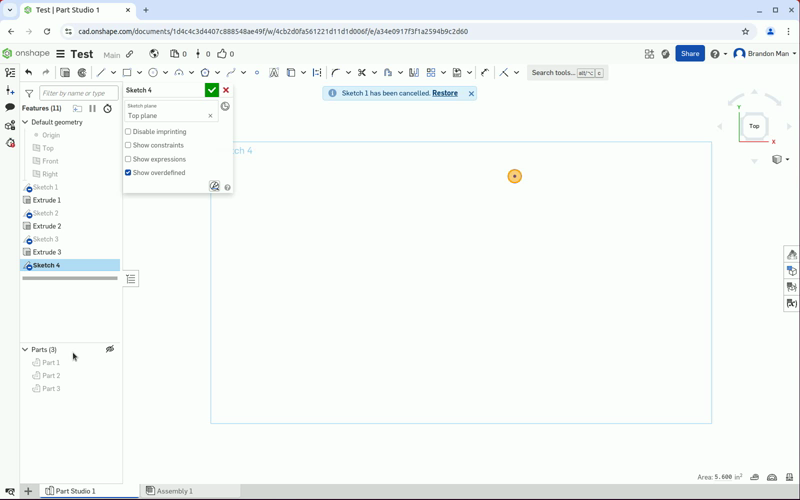
key(shift+e)
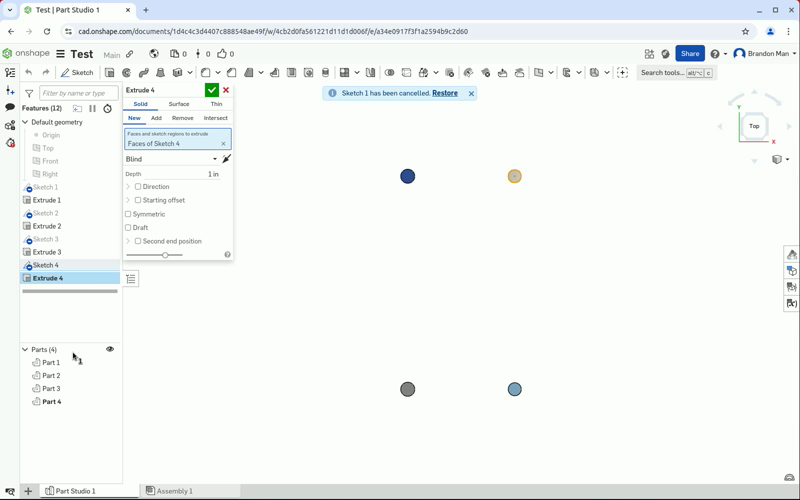
mouse_move(143, 106)
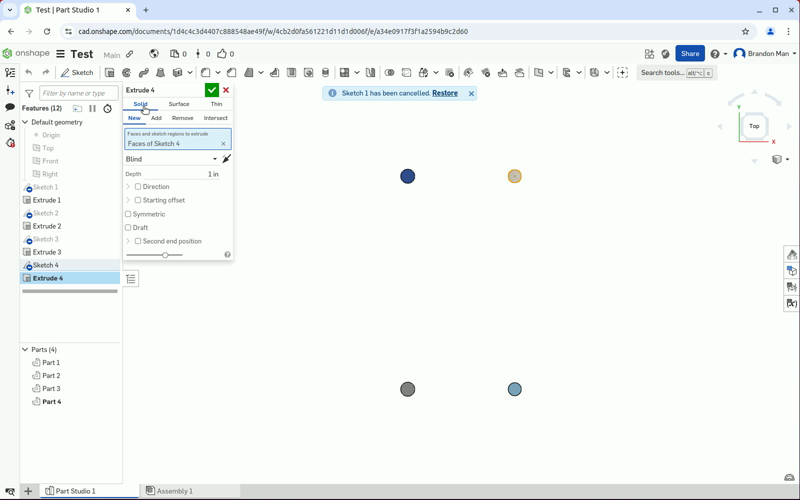
click(143, 106)
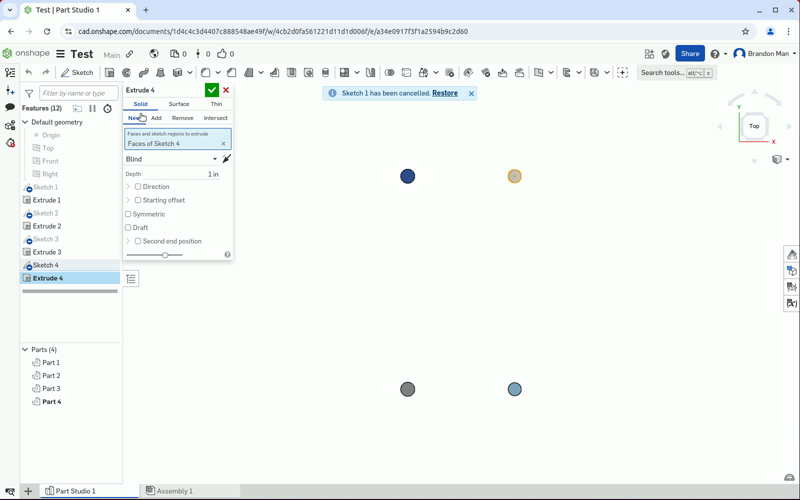
mouse_move(137, 120)
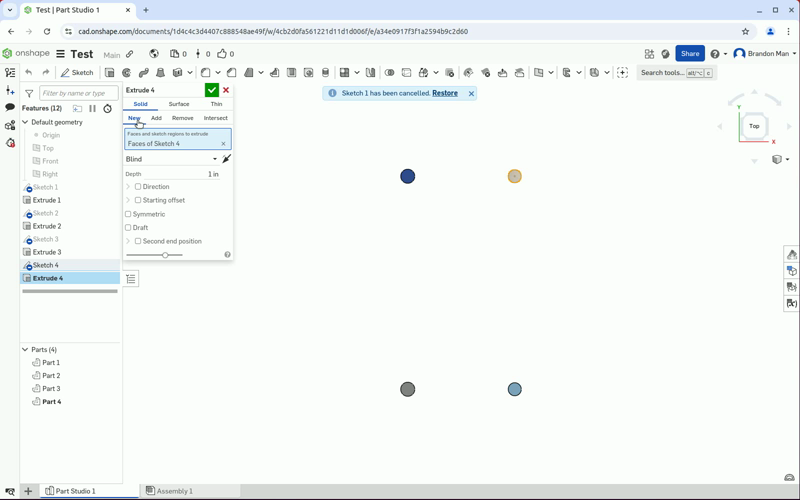
click(137, 120)
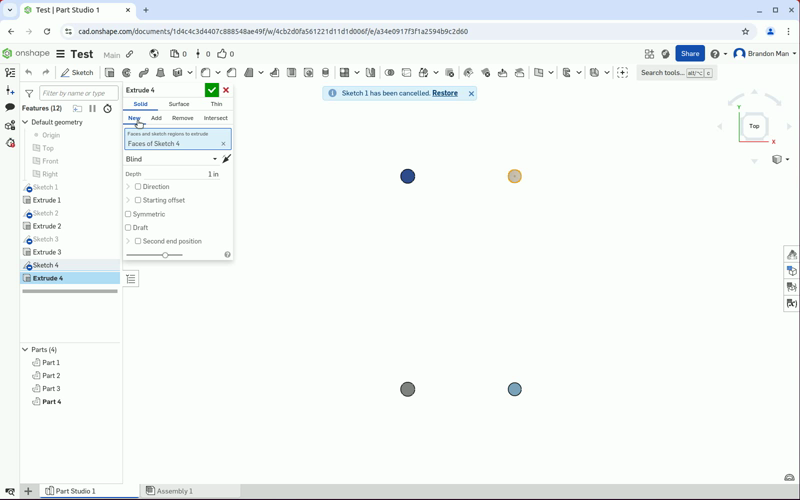
key(tab, 4)
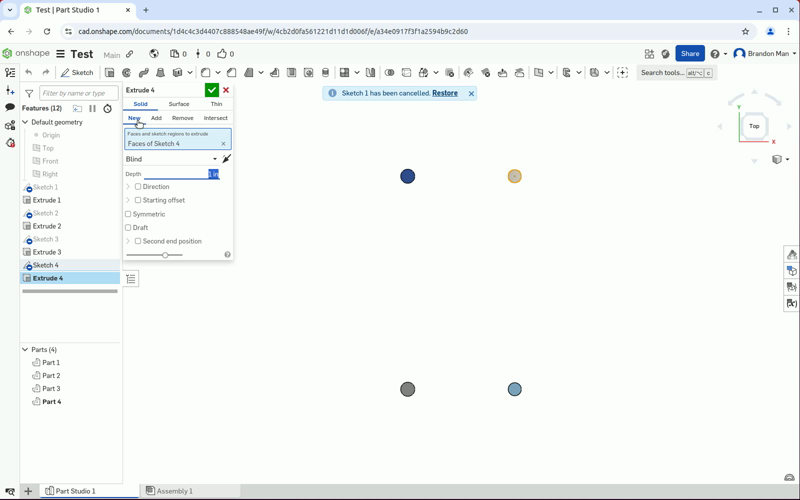
text(-0.481)
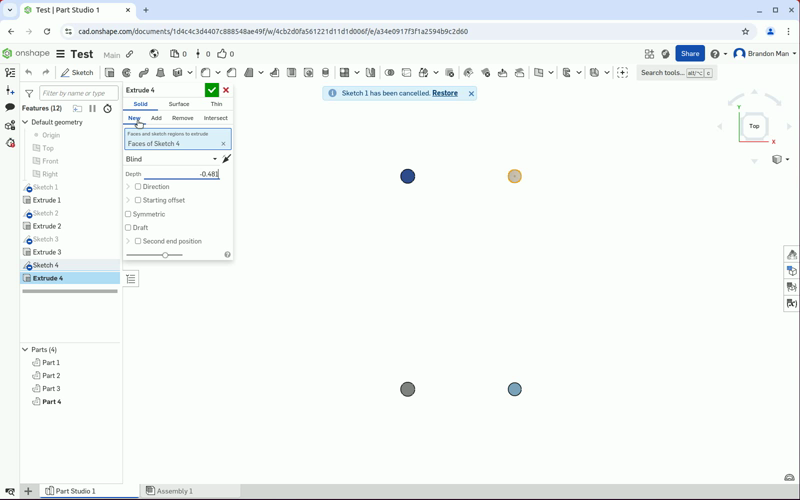
key(enter)
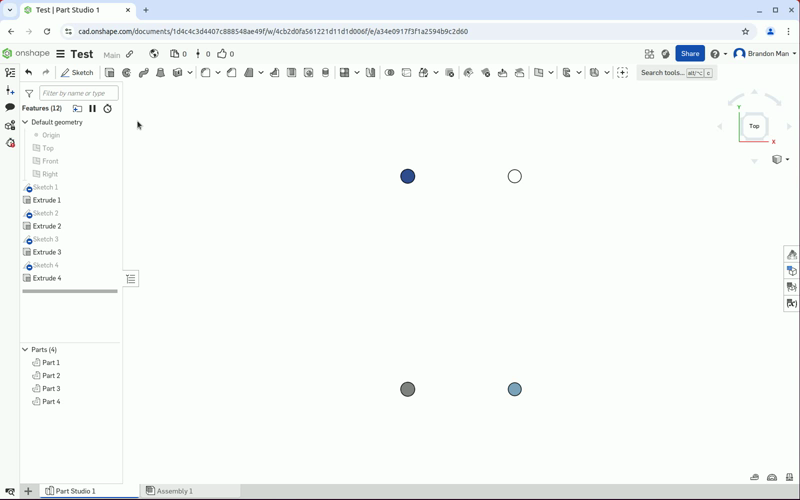
key(shift+h)
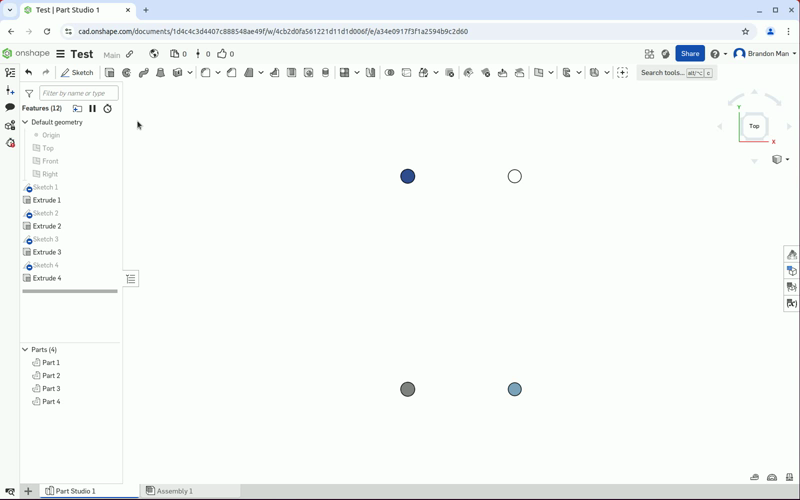
key(shift+h)
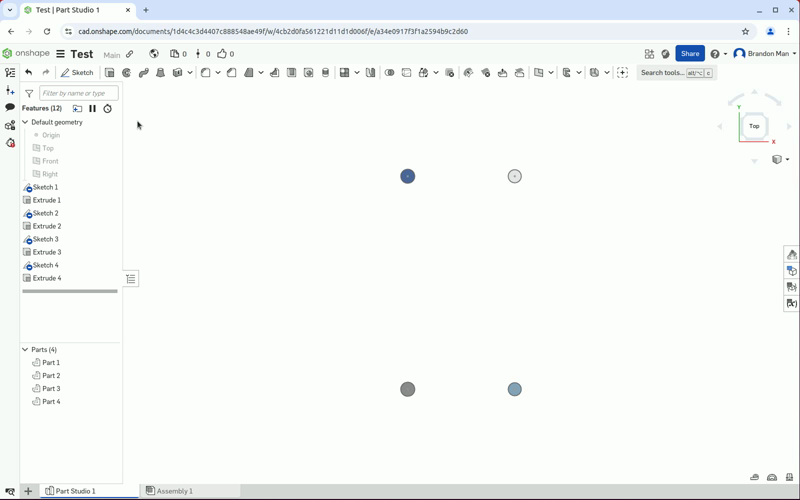
key(shift+7)
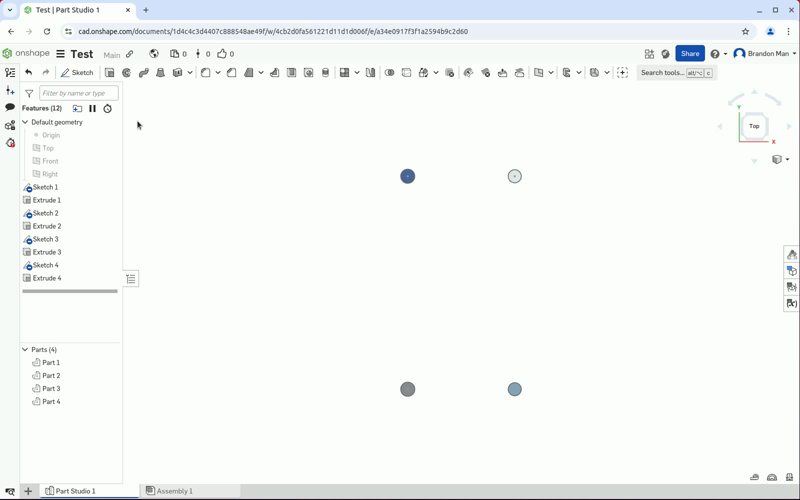
key(up, 3)
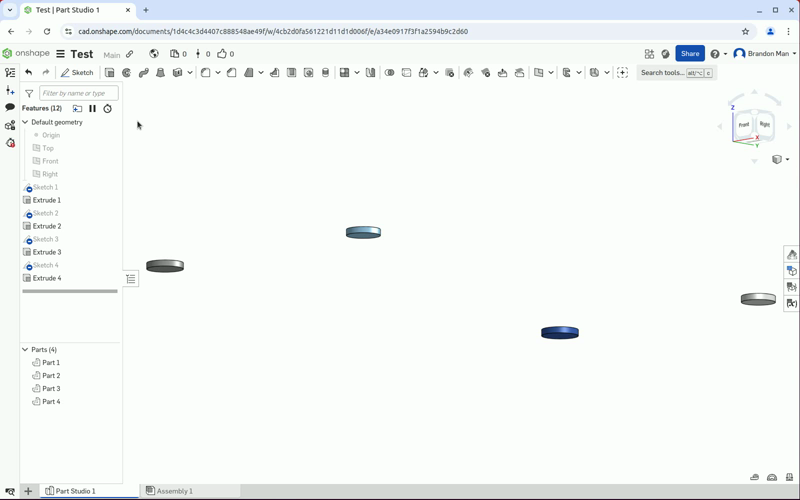
key(left, 3)
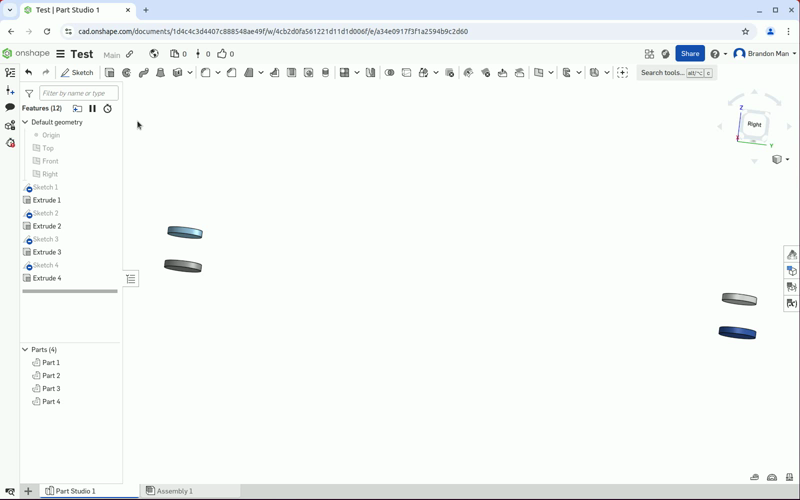
key(right, 3)
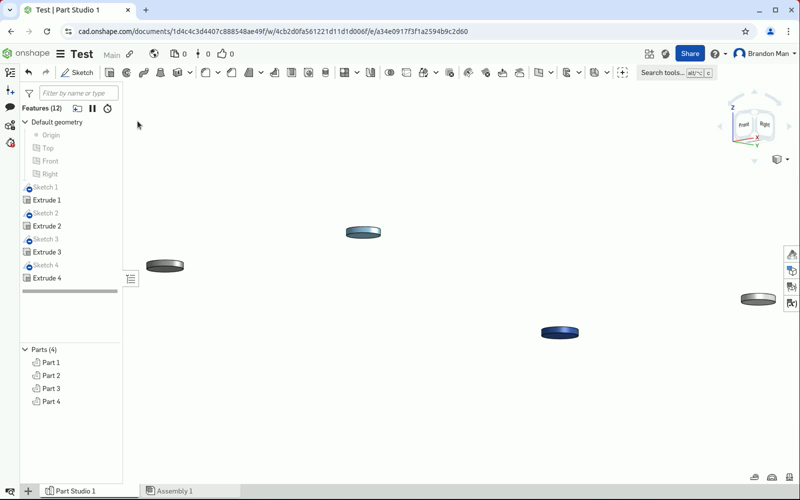
key(down, 3)
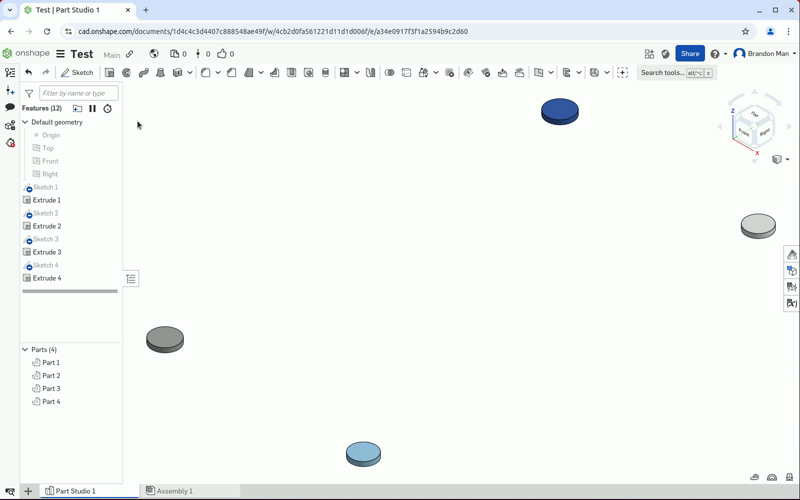
mouse_move(73, 189)
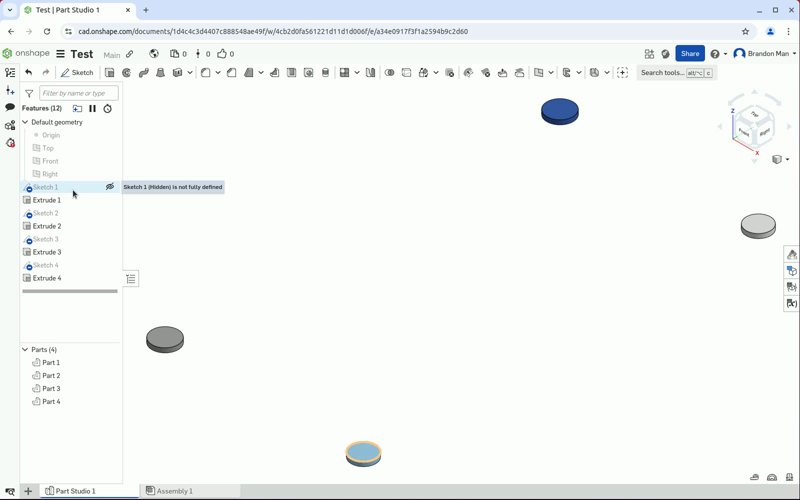
click(73, 189)